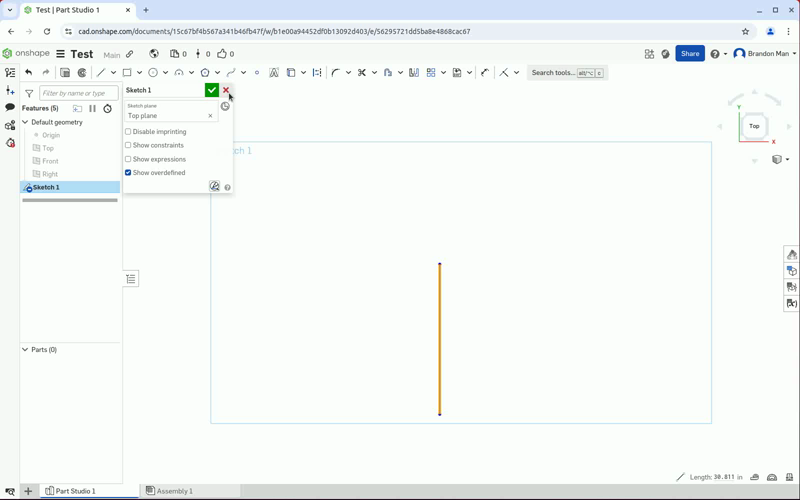
key(shift+h)
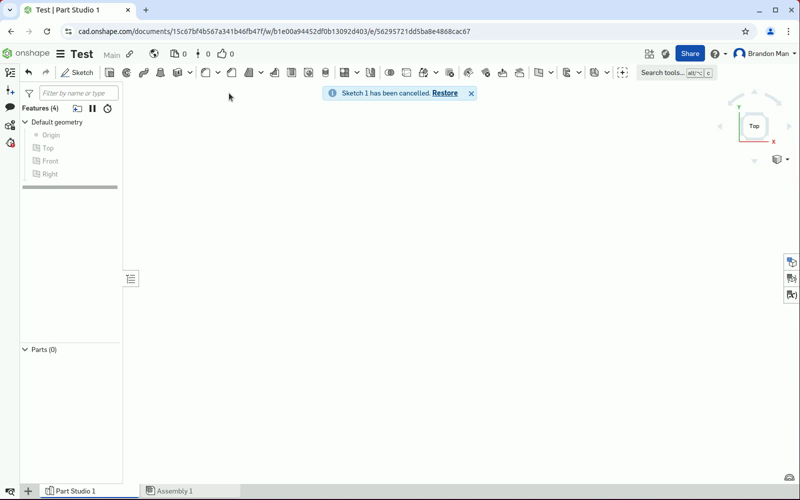
mouse_move(73, 352)
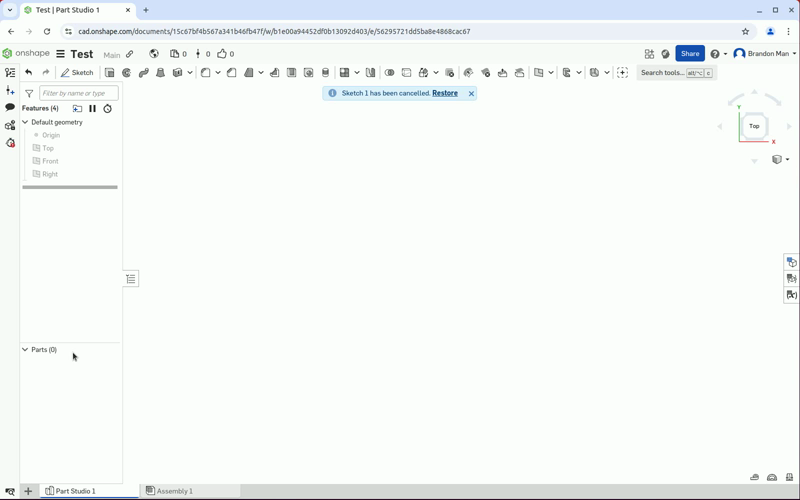
key(y)
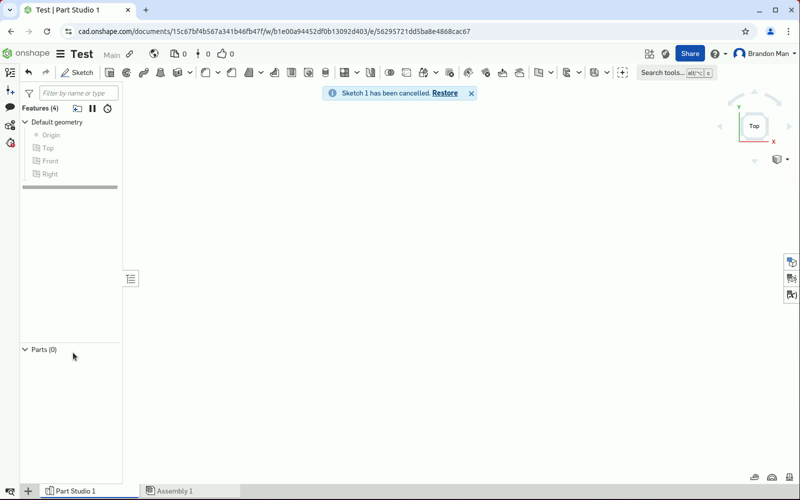
key(shift+p)
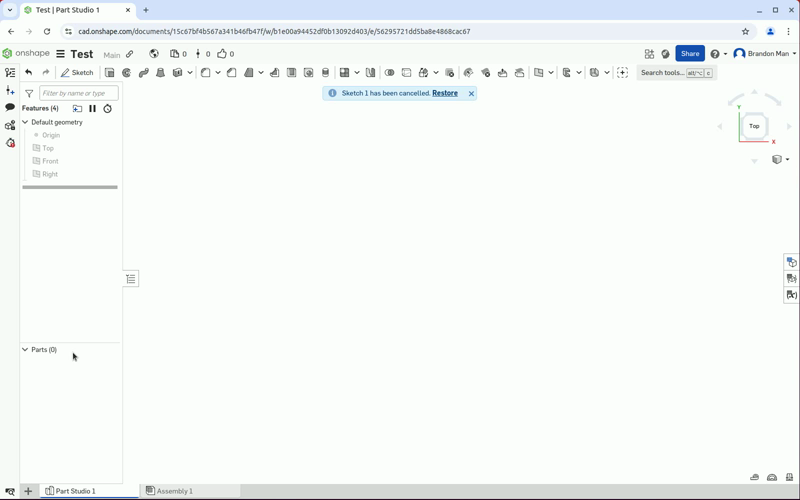
key(space)
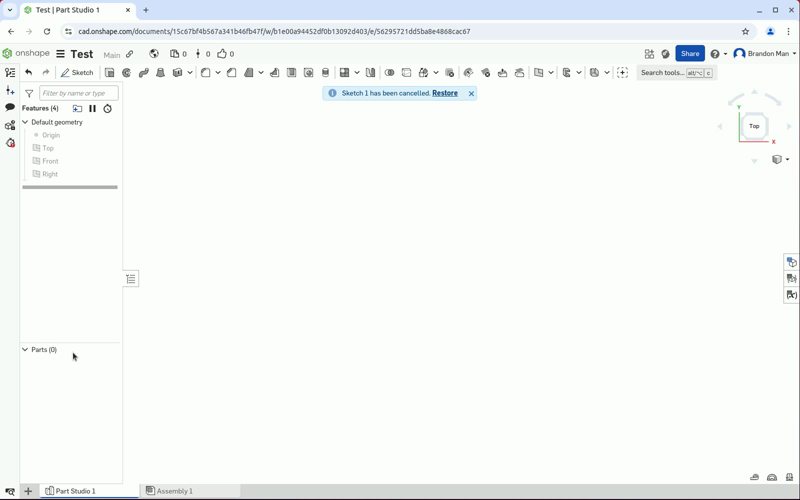
key_down(shift)
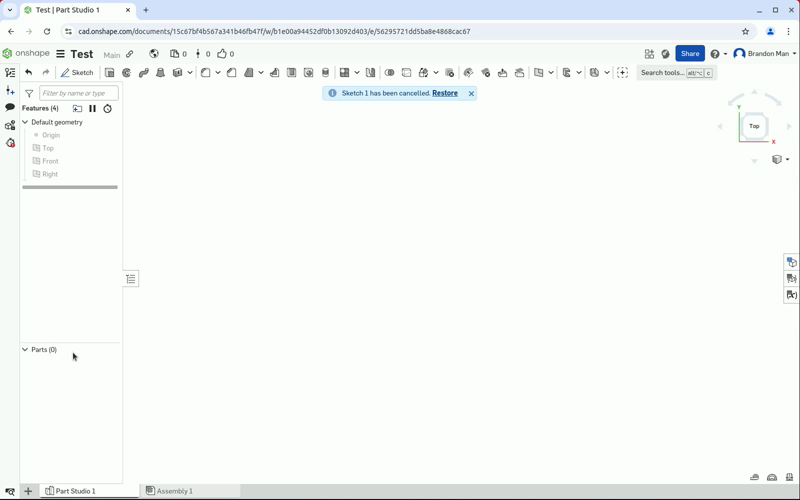
key(up)
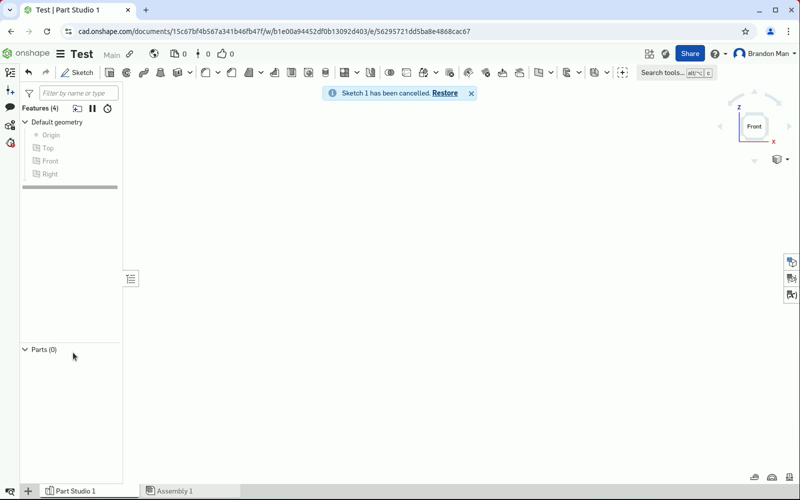
key_up(shift)
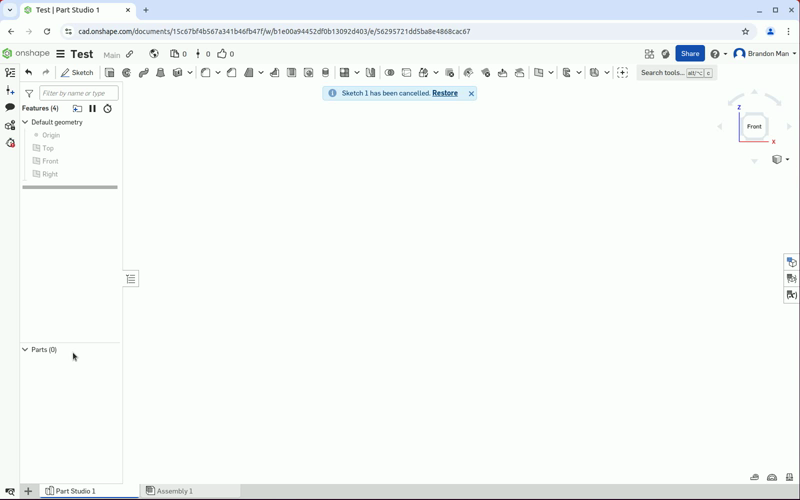
mouse_move(73, 352)
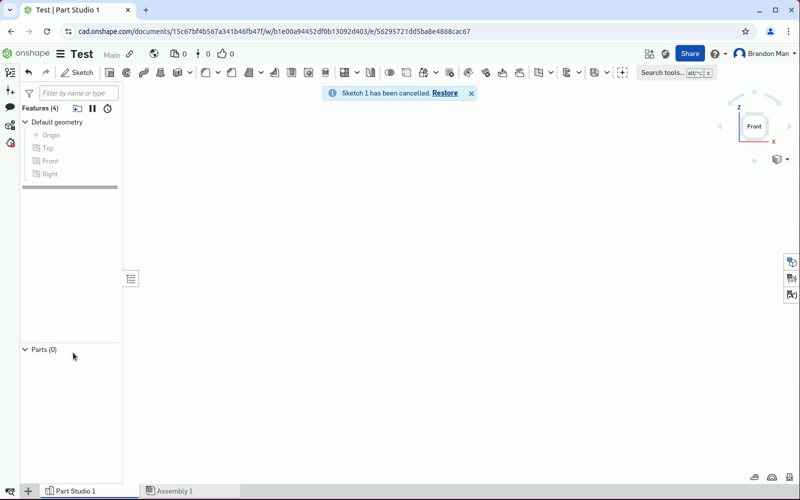
key(shift+y)
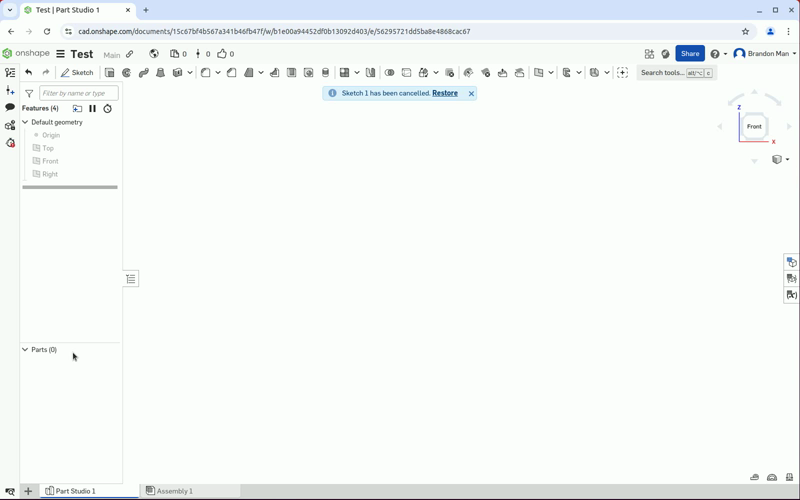
key(shift+s)
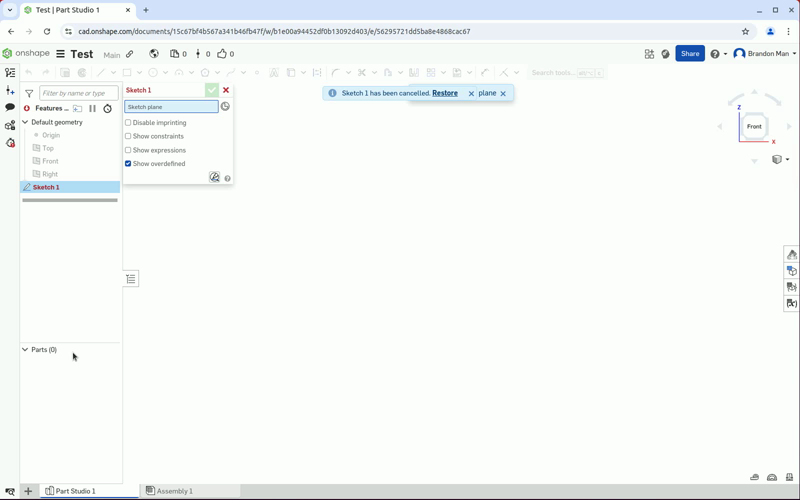
mouse_move(73, 163)
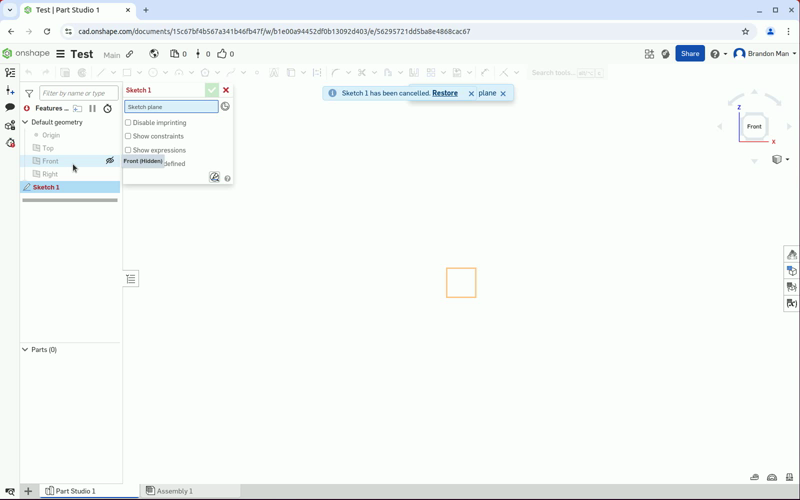
click(73, 163)
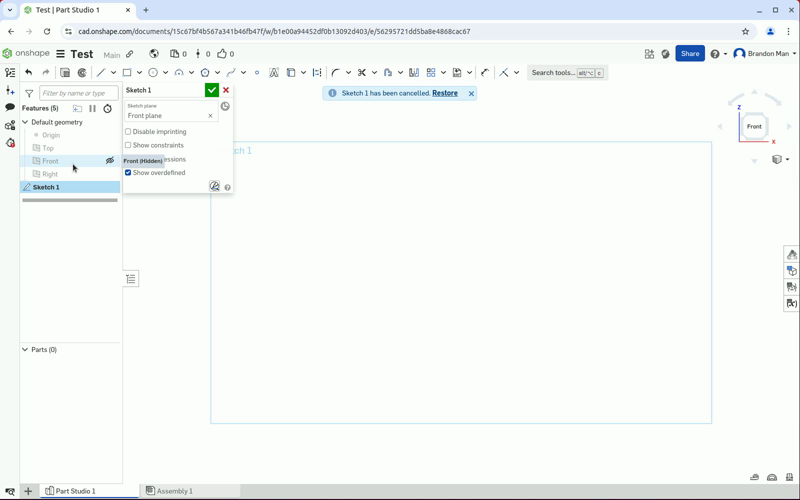
mouse_move(73, 352)
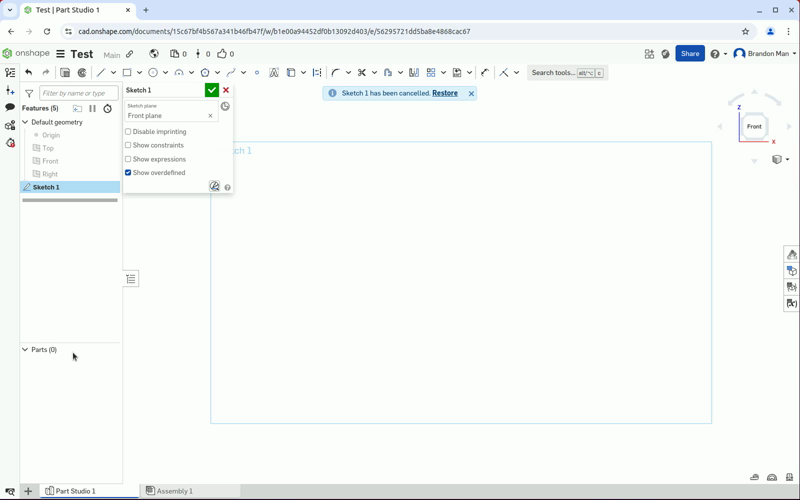
key(y)
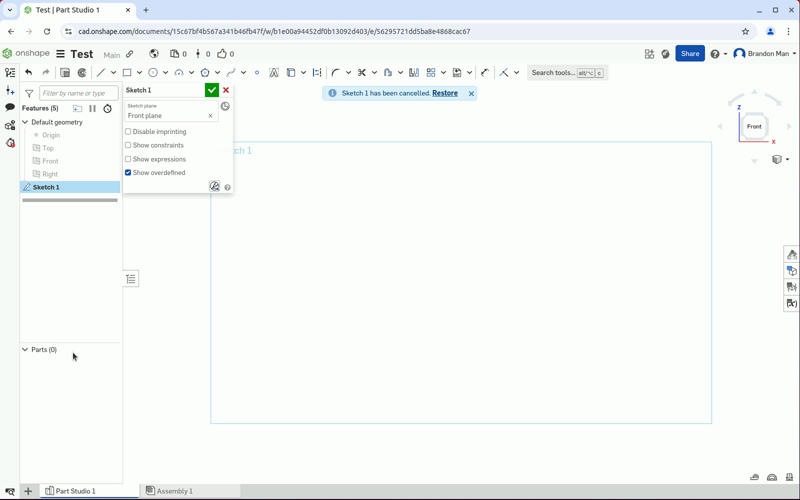
key(l)
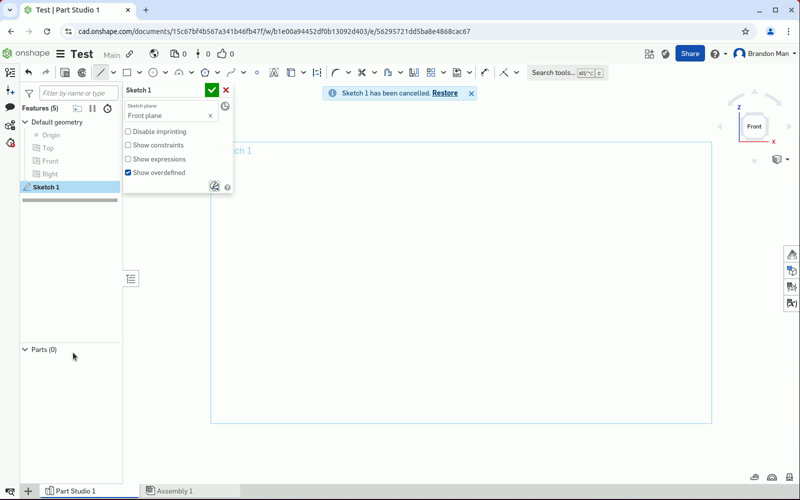
key_down(shift)
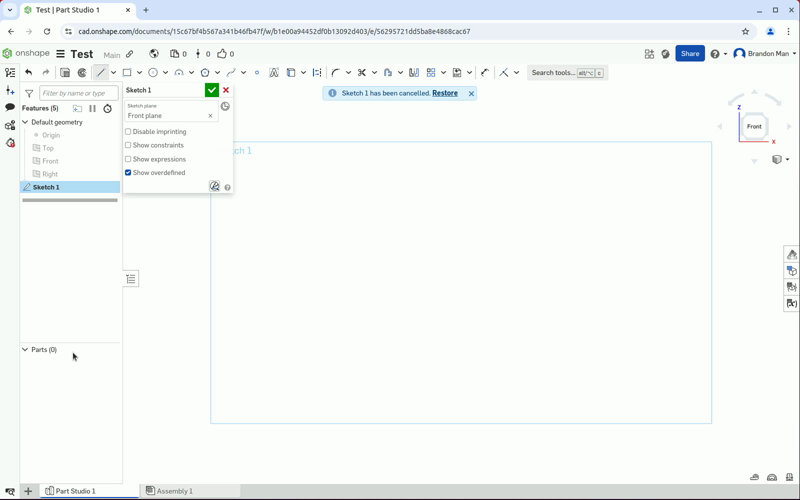
mouse_move(460, 282)
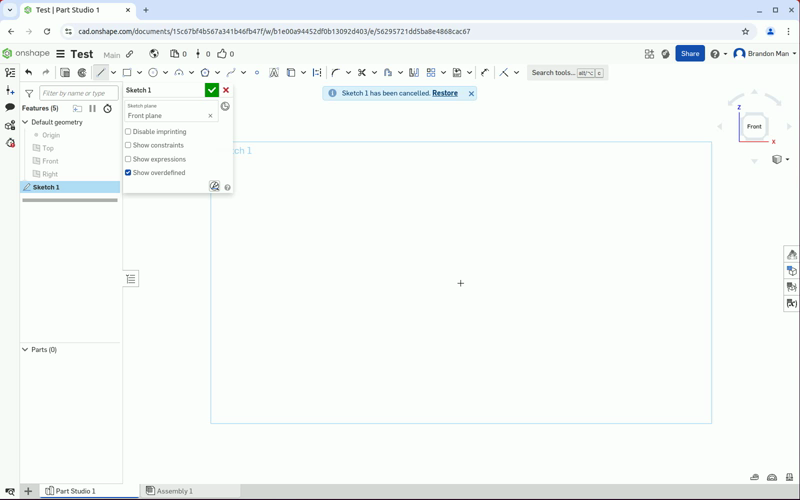
click(460, 282)
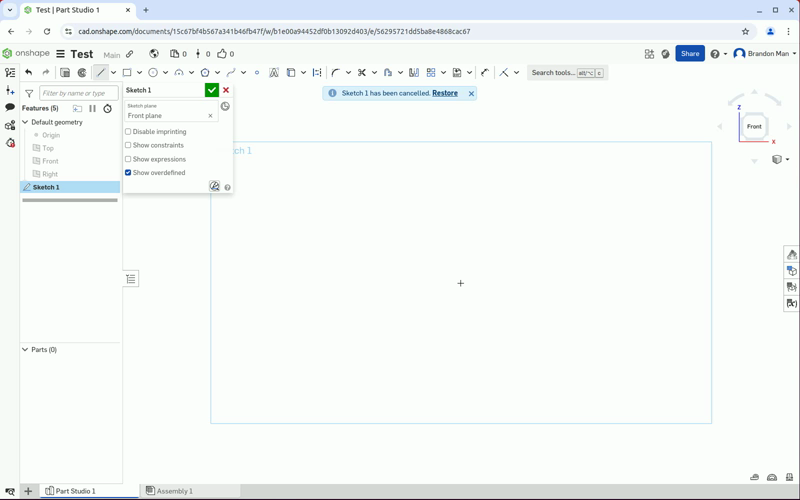
key_up(shift)
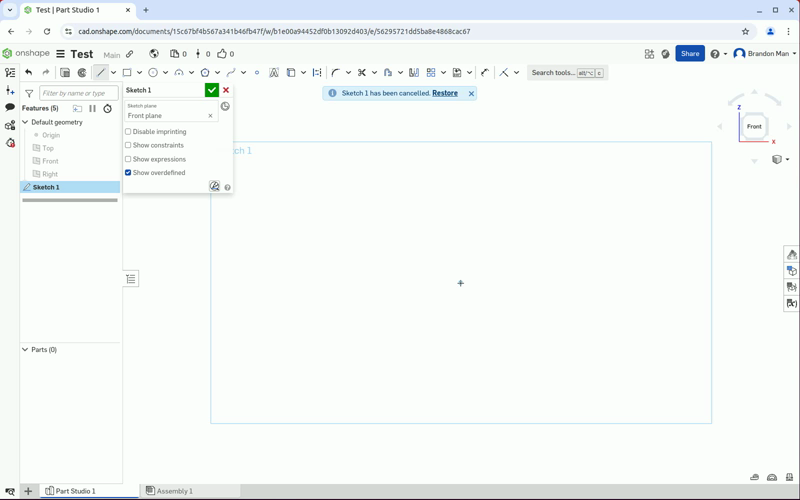
key_down(shift)
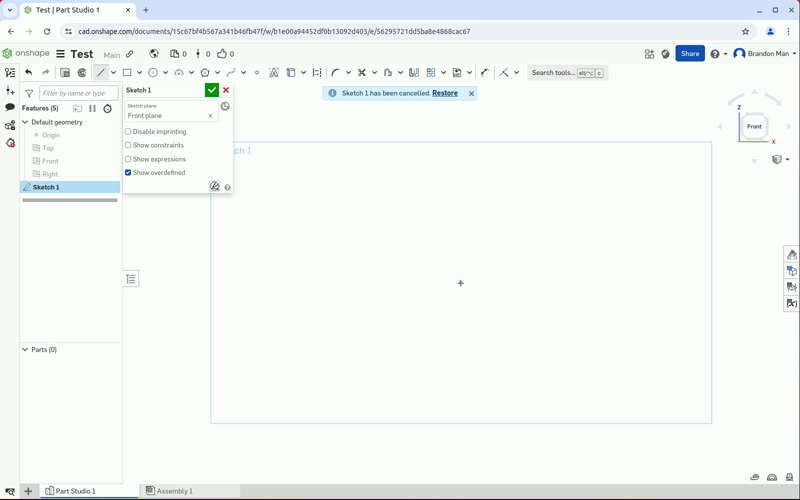
mouse_move(573, 282)
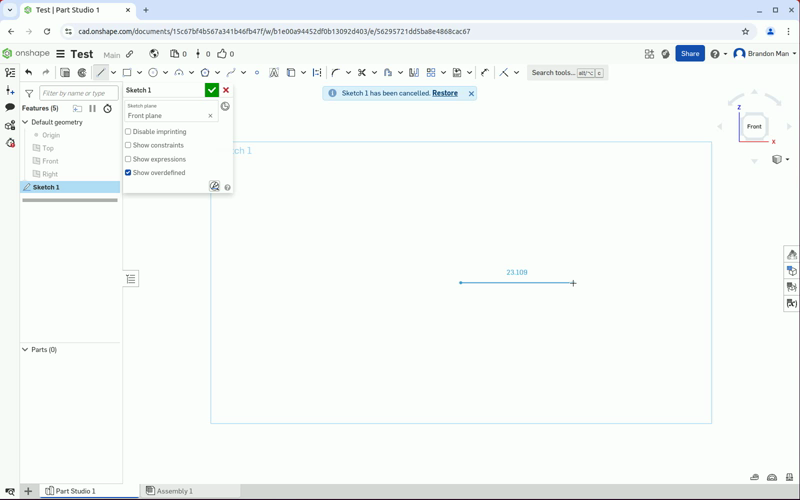
click(573, 282)
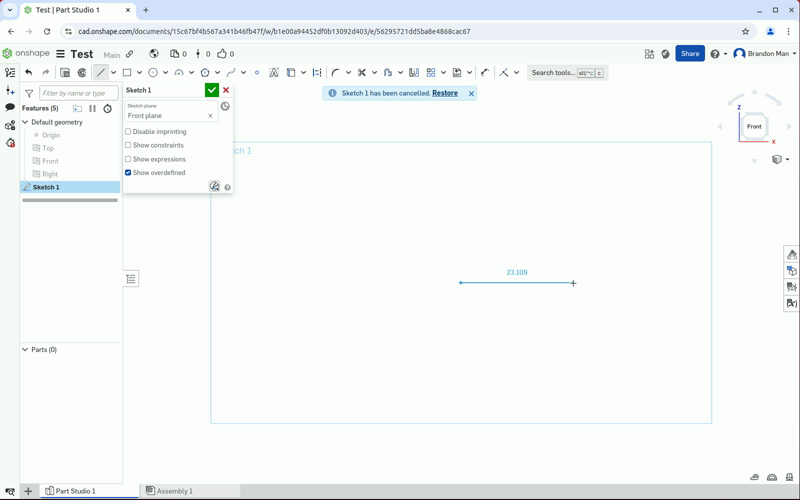
key_up(shift)
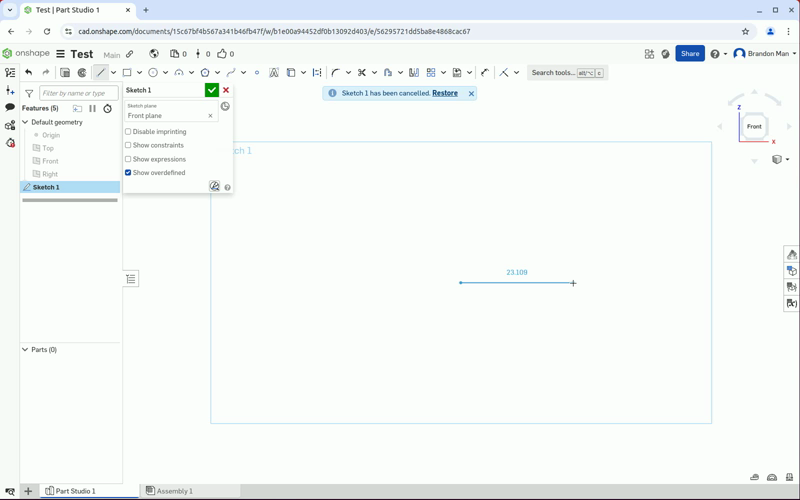
key_down(shift)
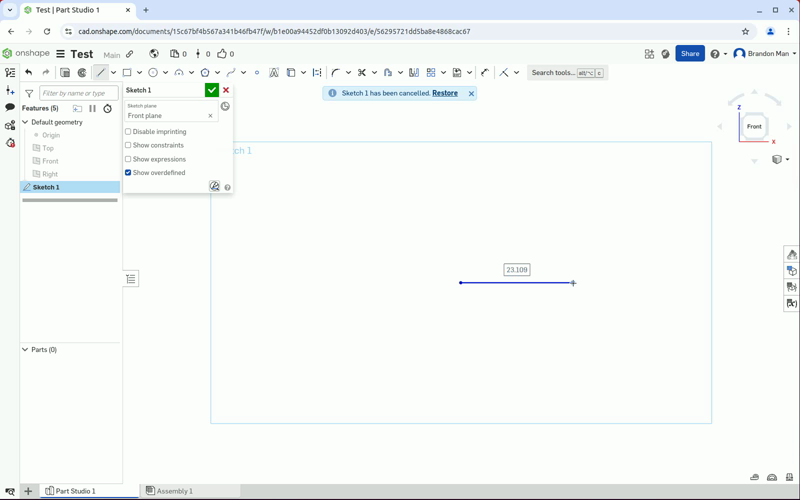
mouse_move(573, 217)
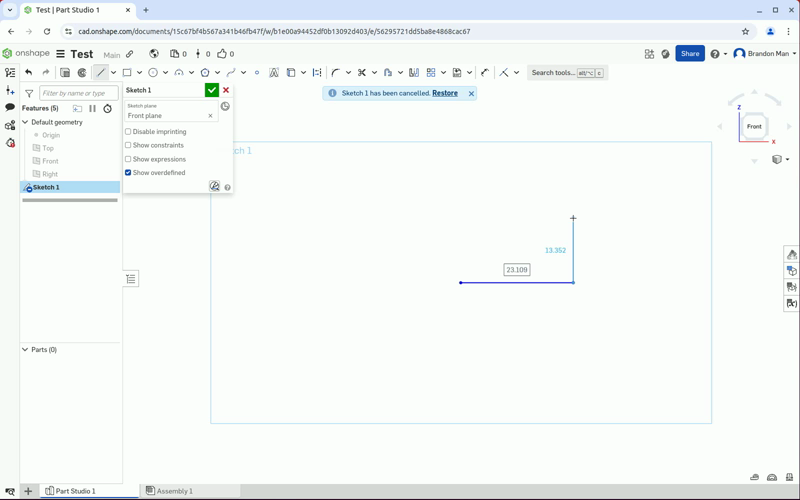
click(573, 217)
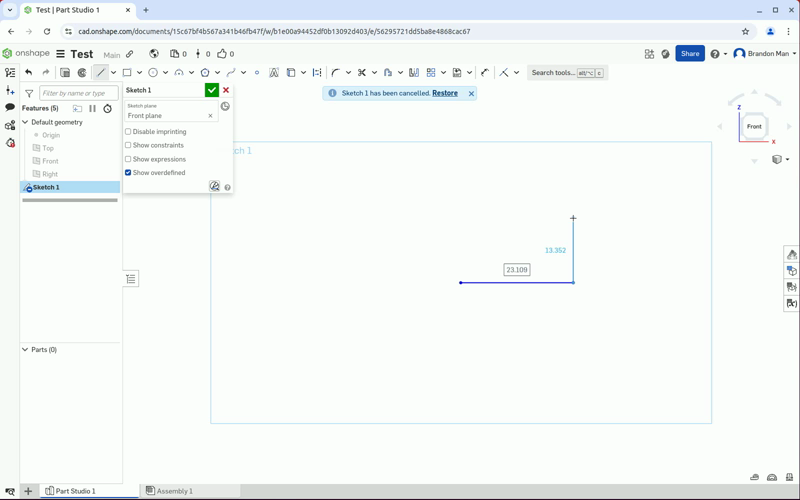
key_up(shift)
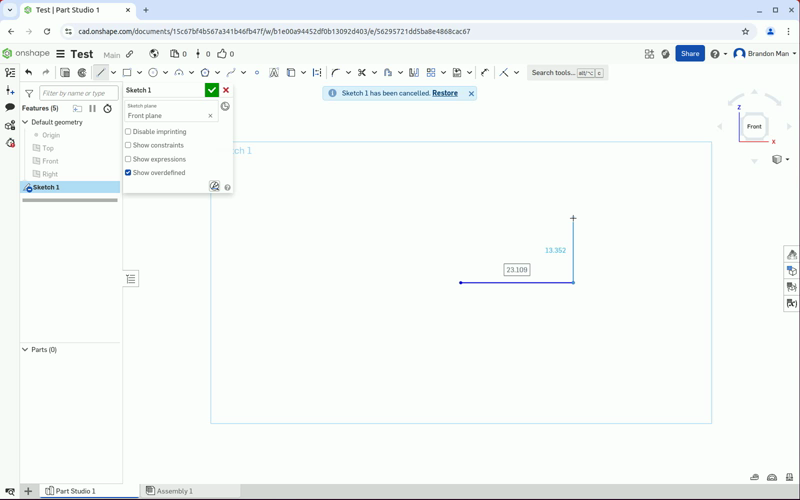
key_down(shift)
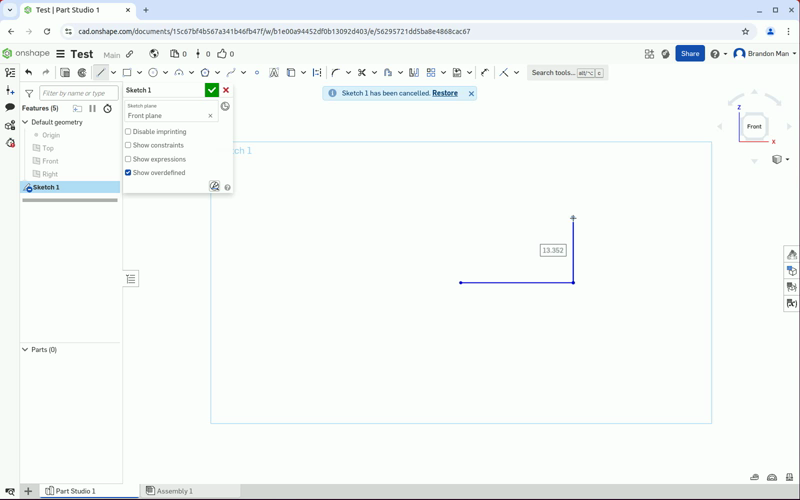
mouse_move(589, 217)
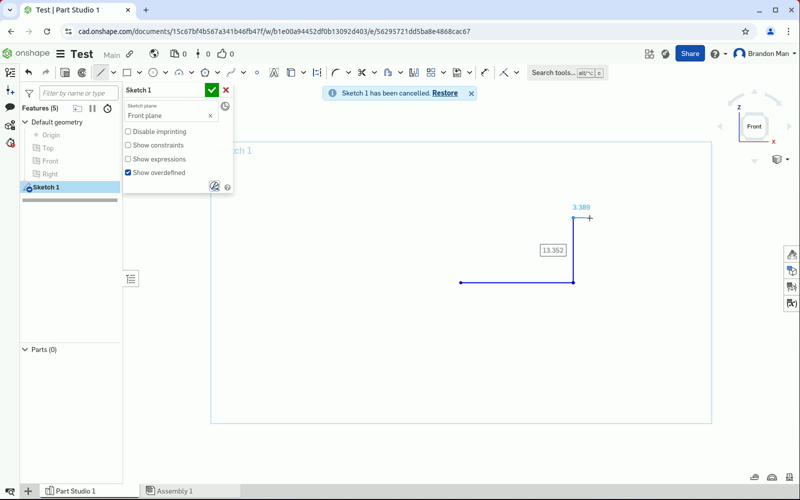
mouse_move(554, 217)
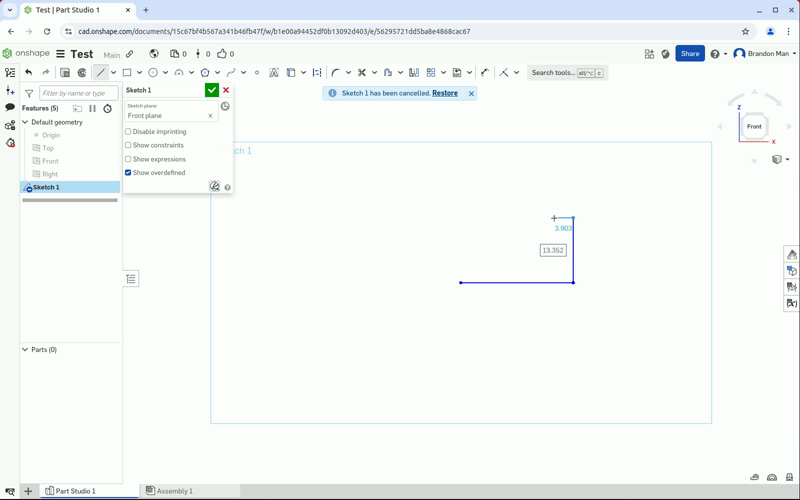
click(554, 217)
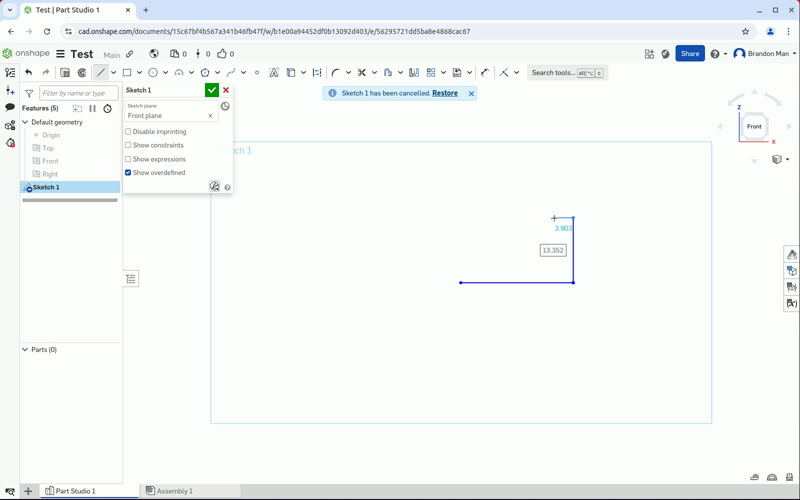
key_up(shift)
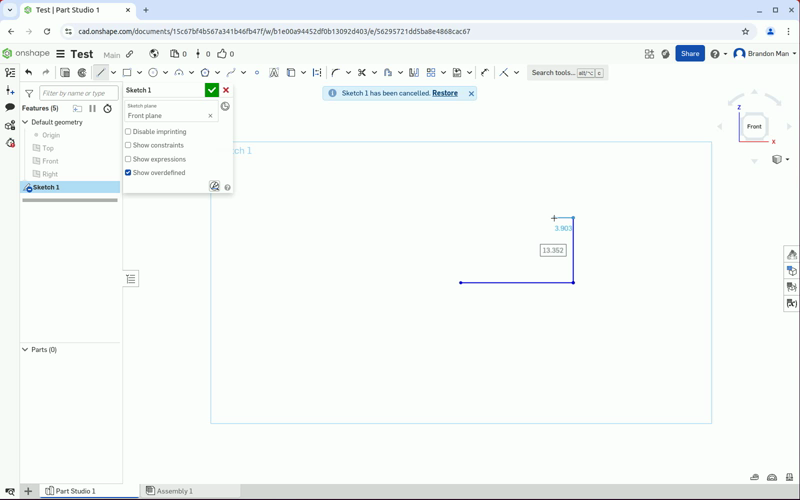
key_down(shift)
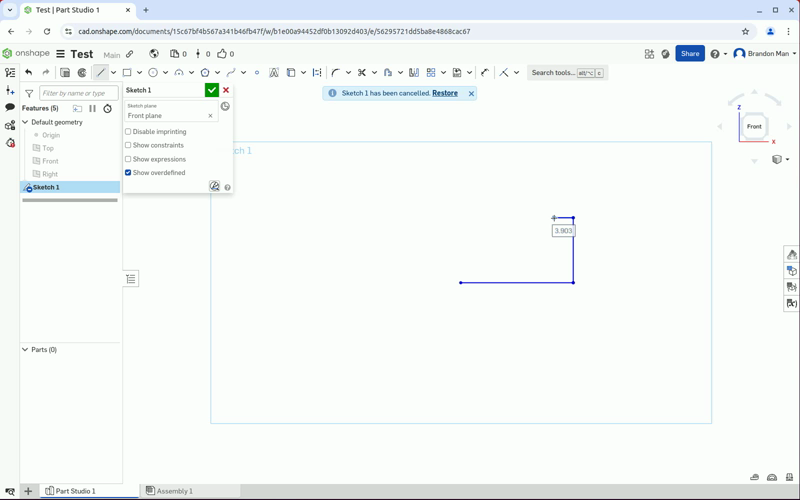
mouse_move(584, 217)
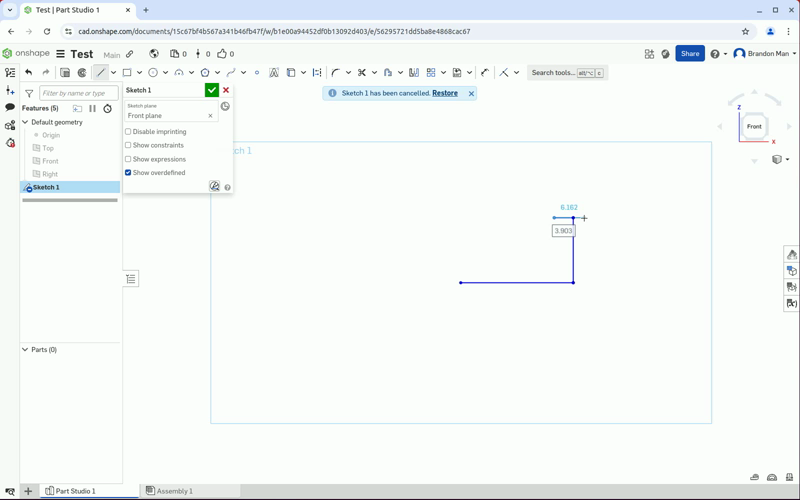
mouse_move(554, 264)
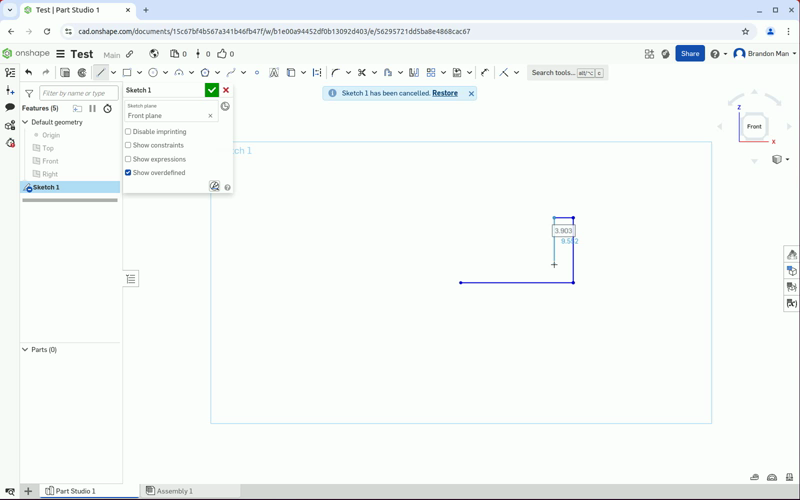
click(554, 264)
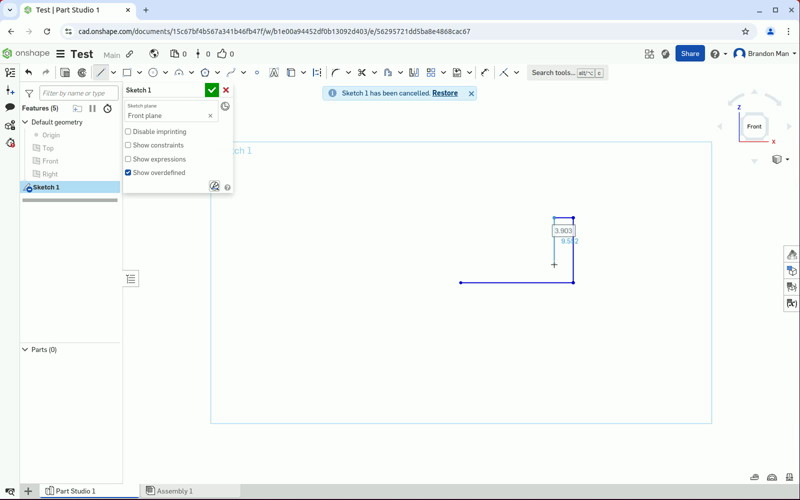
key_up(shift)
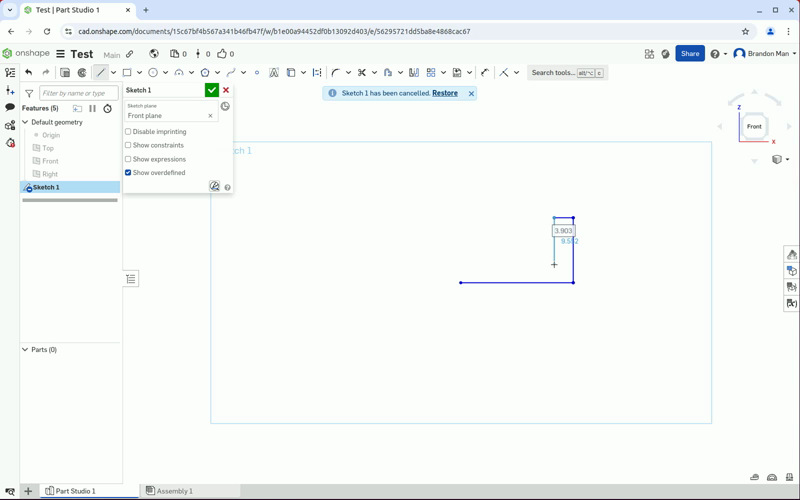
key_down(shift)
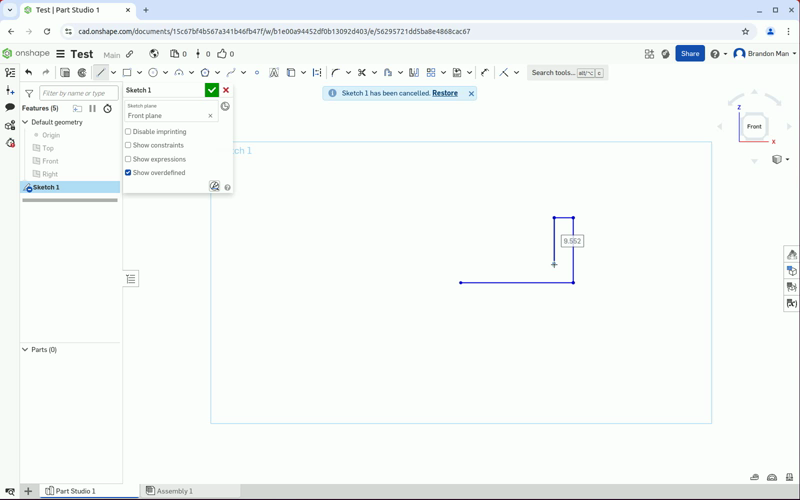
mouse_move(479, 264)
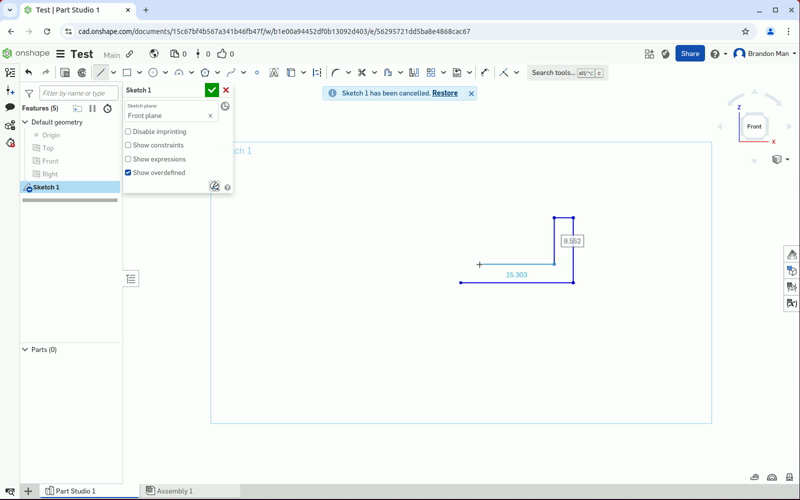
click(479, 264)
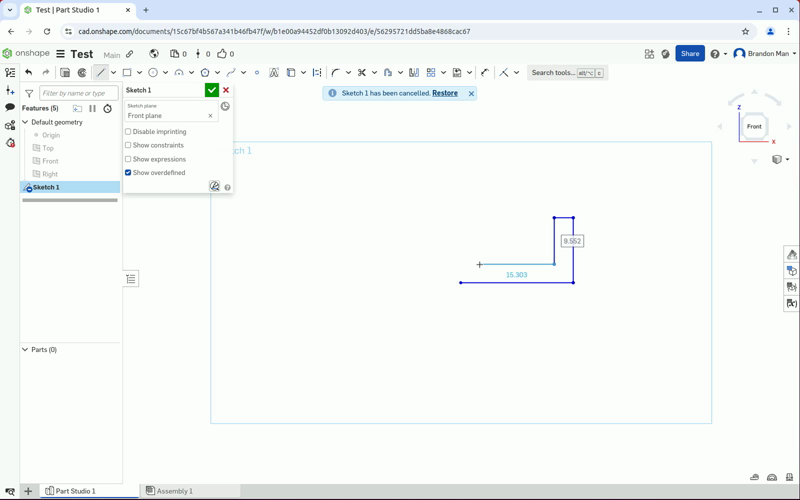
key_up(shift)
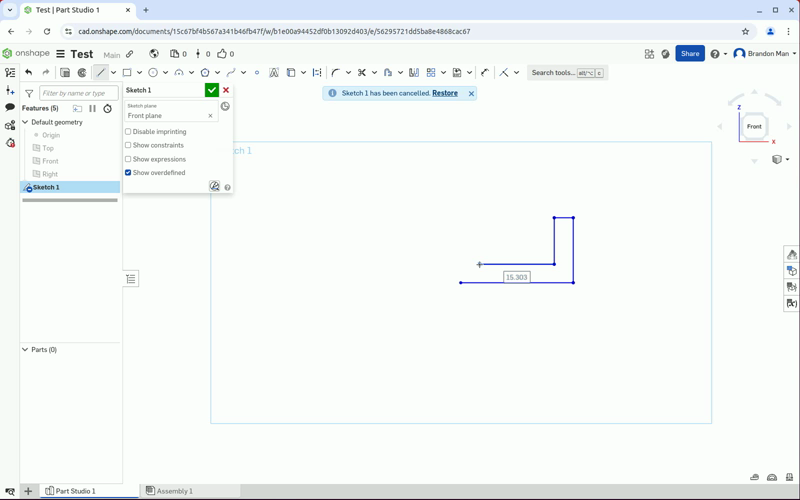
key_down(shift)
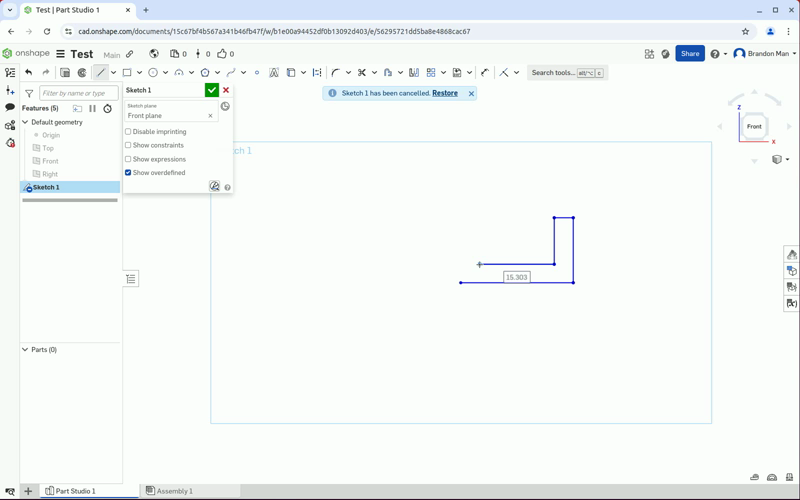
mouse_move(509, 264)
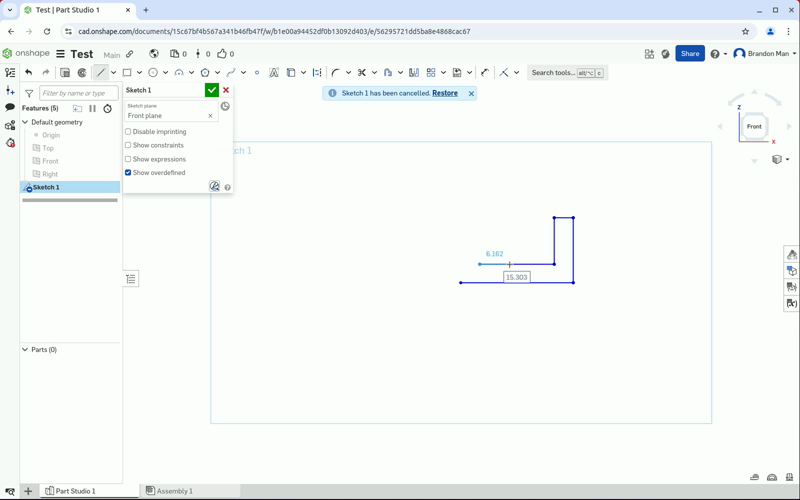
mouse_move(479, 217)
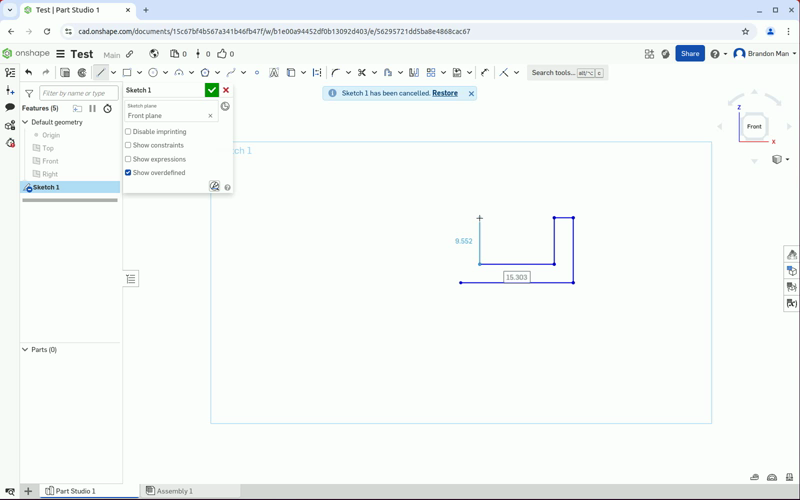
click(479, 217)
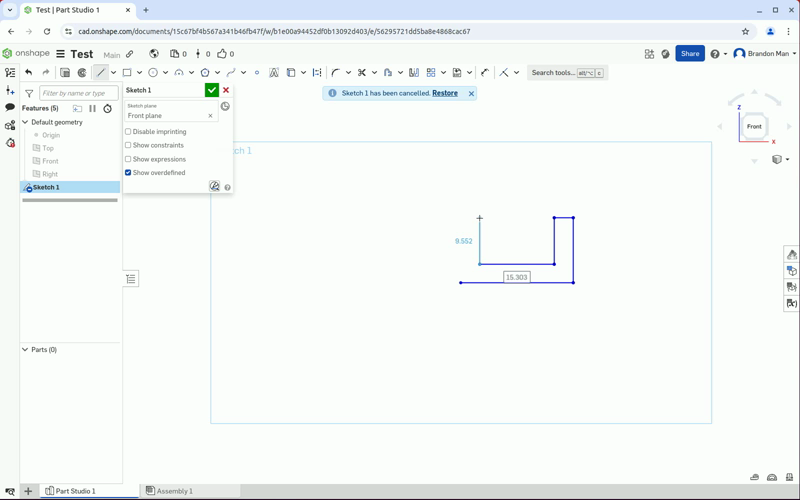
key_up(shift)
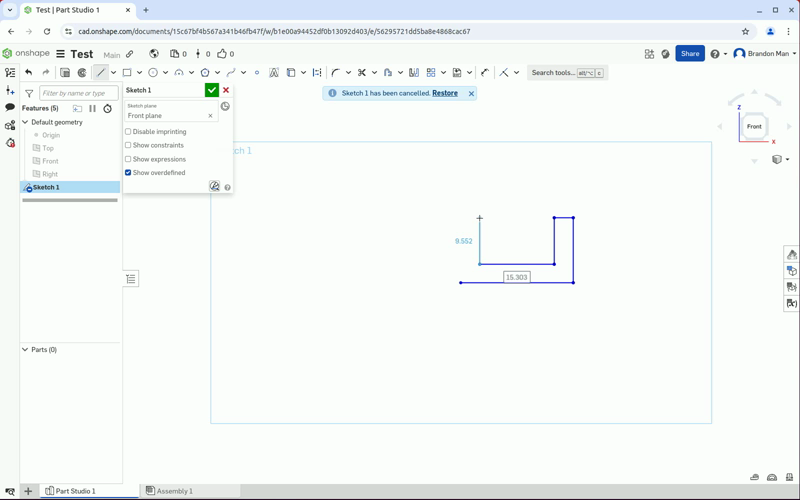
key_down(shift)
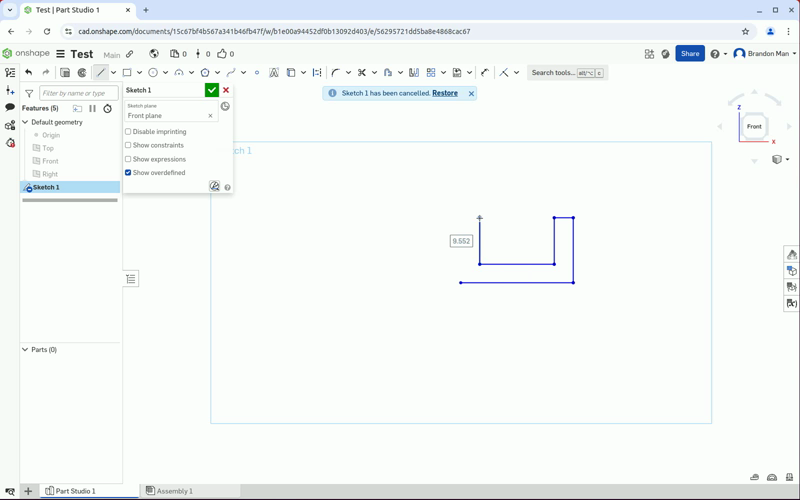
mouse_move(509, 217)
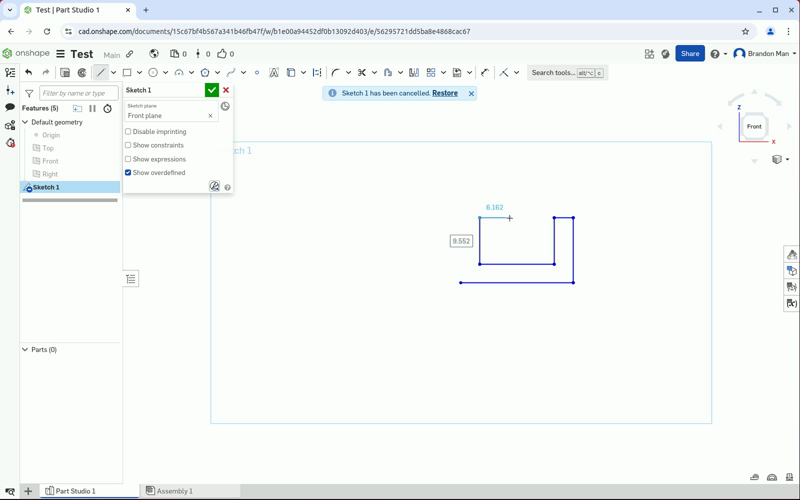
mouse_move(460, 217)
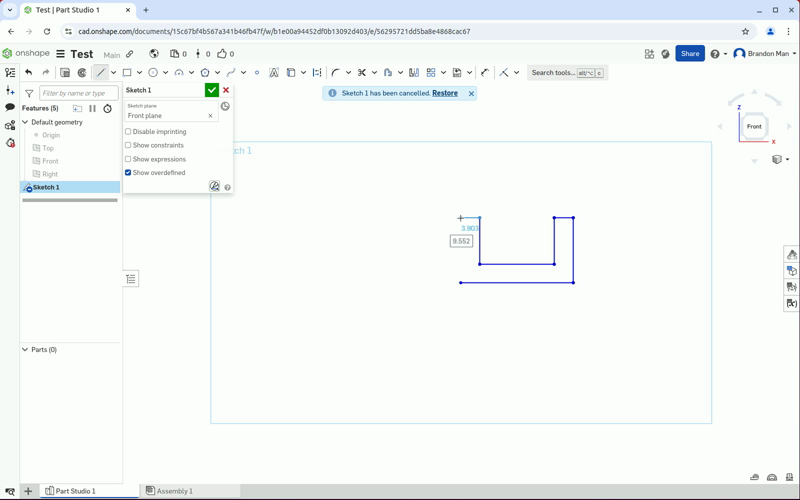
click(460, 217)
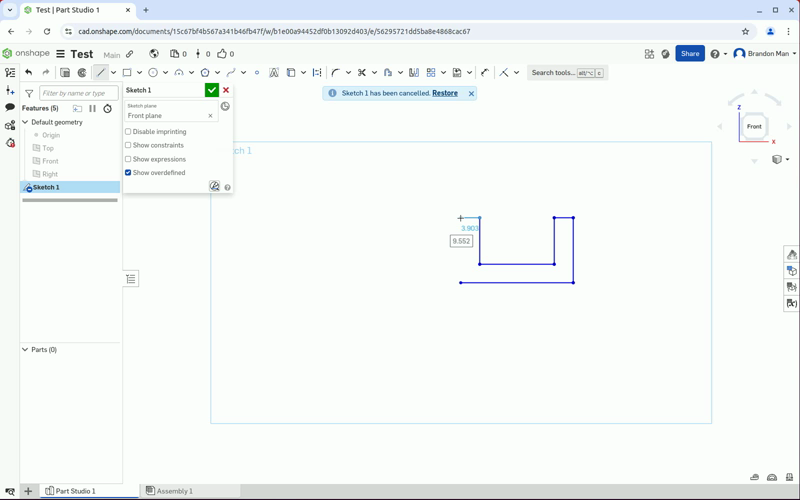
key_up(shift)
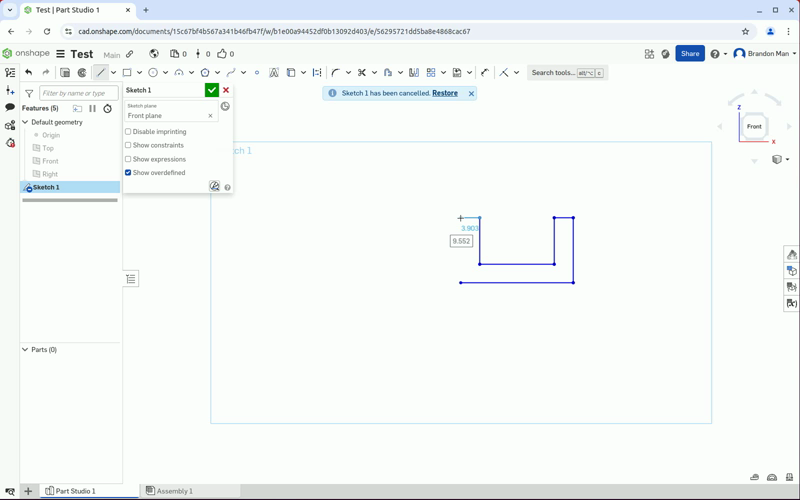
key_down(shift)
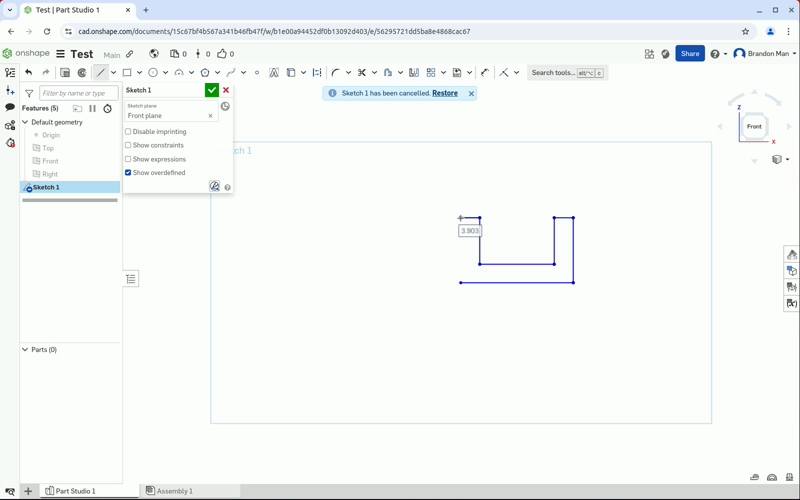
mouse_move(460, 282)
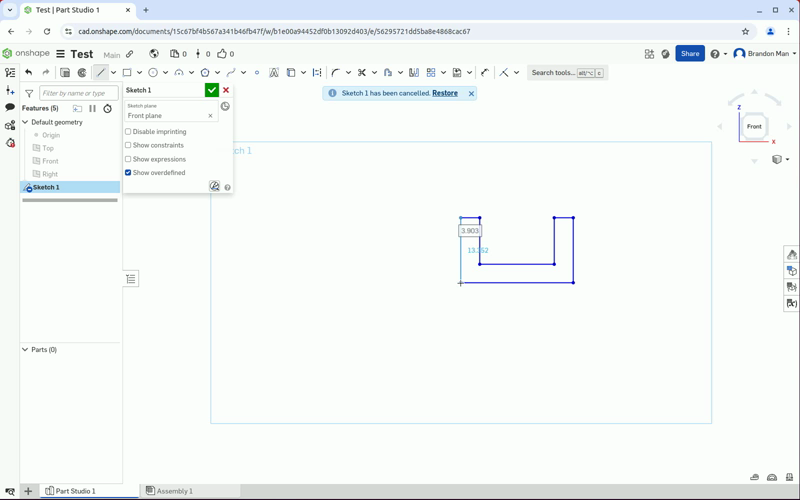
key_up(shift)
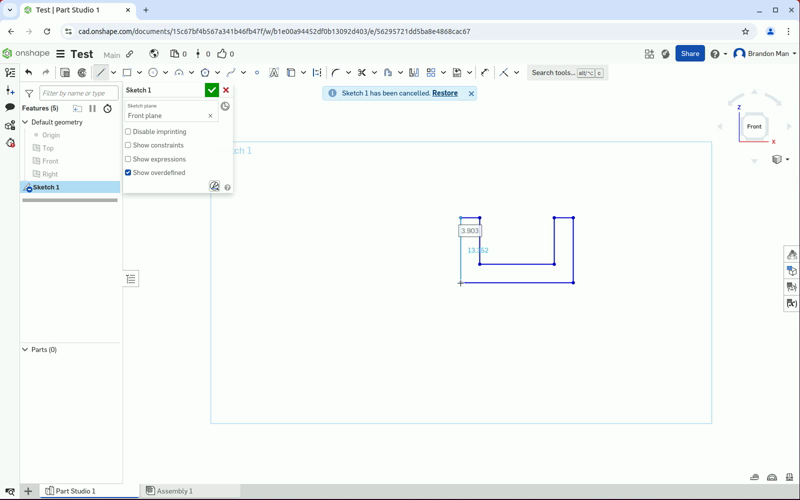
click(460, 282)
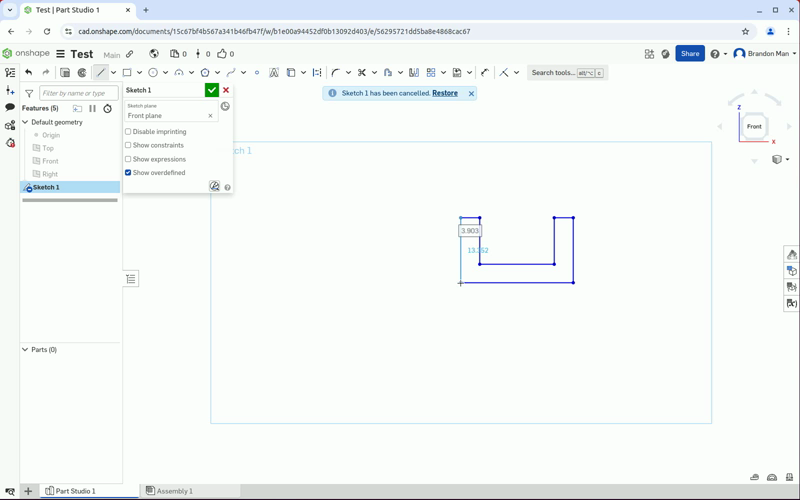
key(esc)
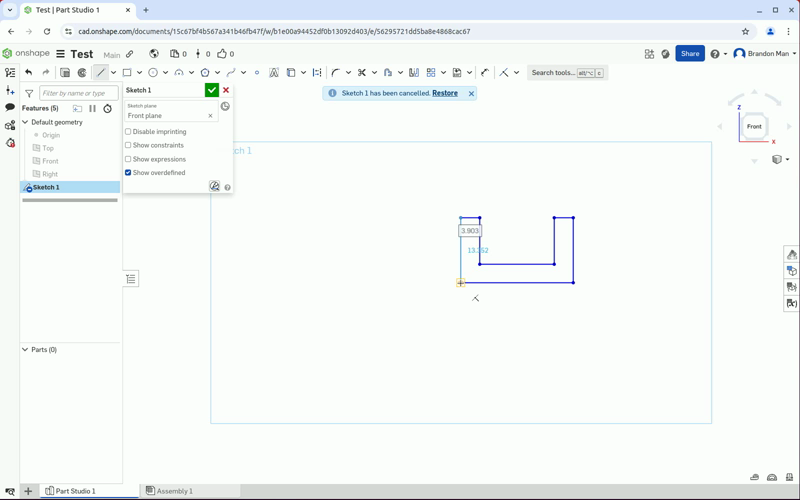
mouse_move(558, 247)
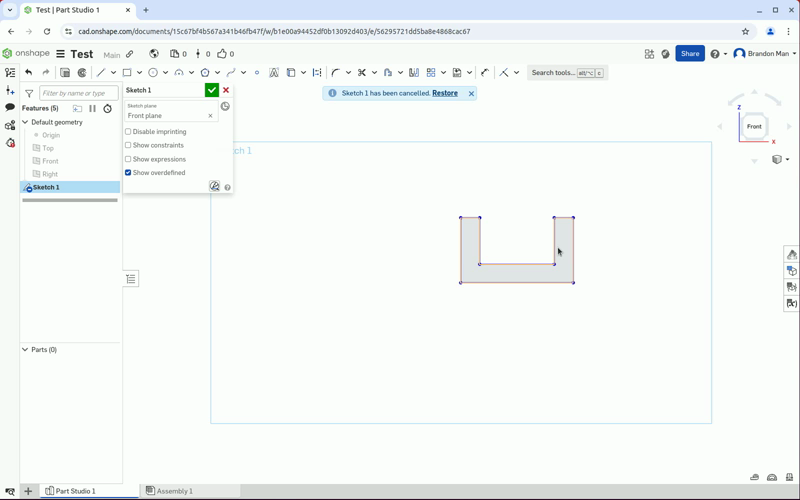
click(558, 247)
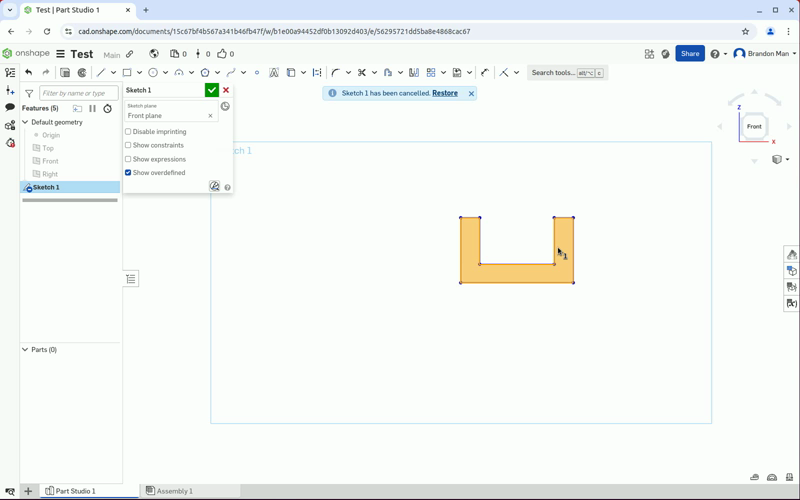
mouse_move(73, 352)
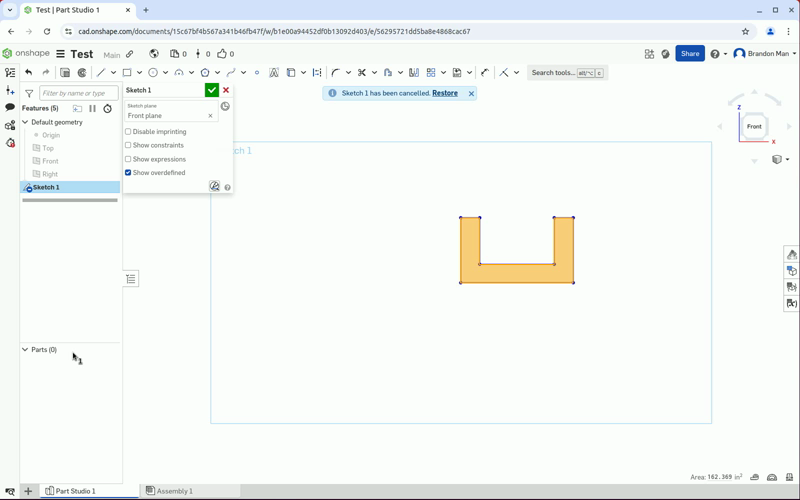
key(shift+y)
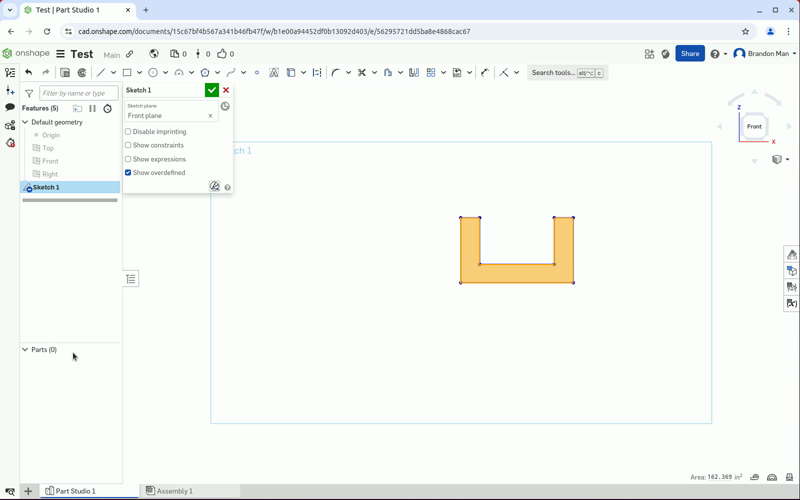
key(shift+e)
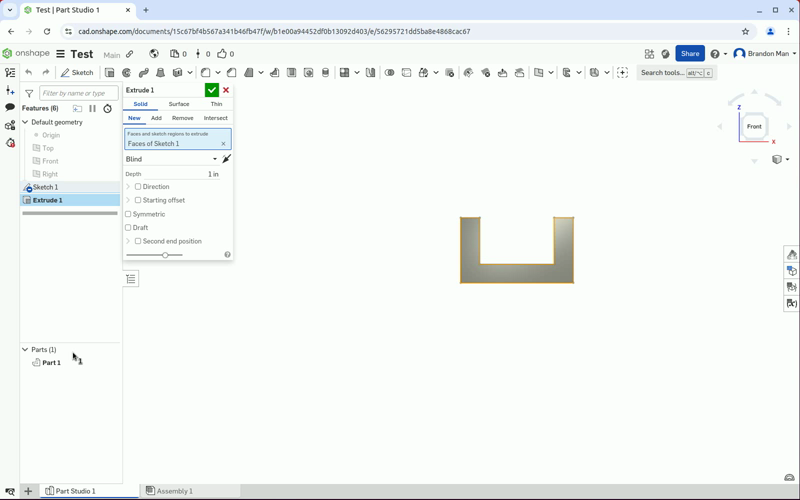
mouse_move(143, 106)
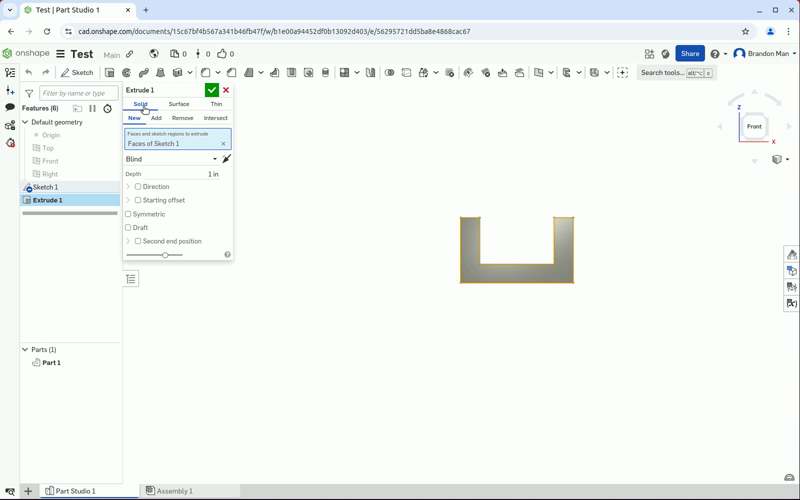
click(143, 106)
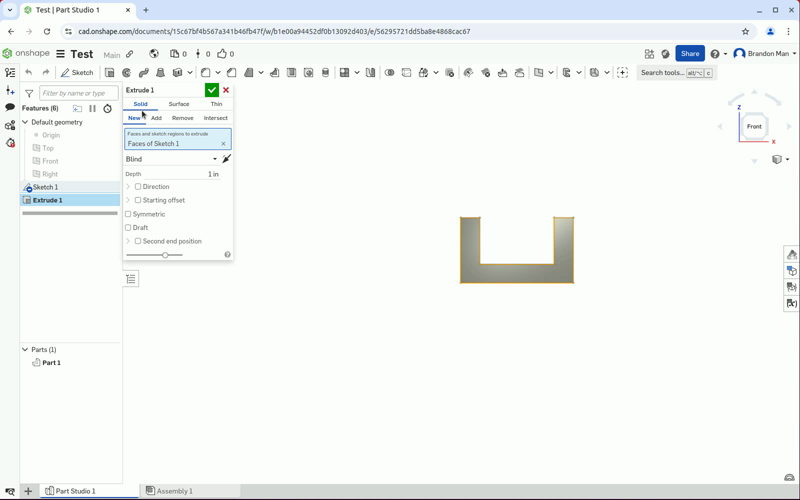
mouse_move(137, 120)
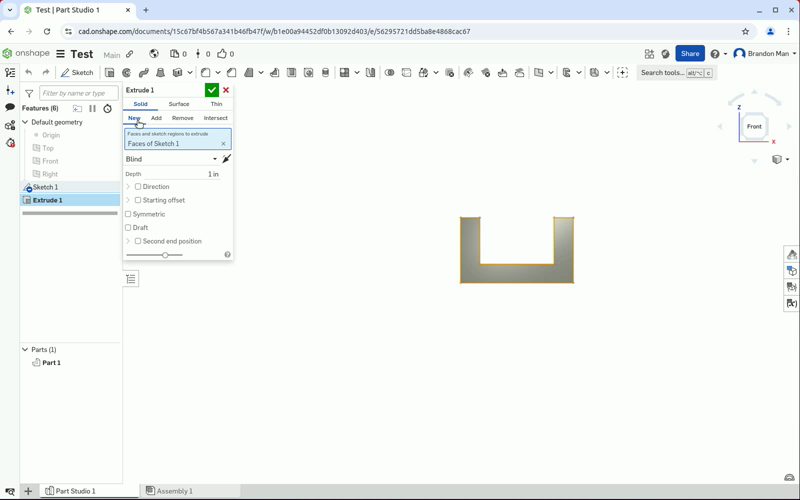
click(137, 120)
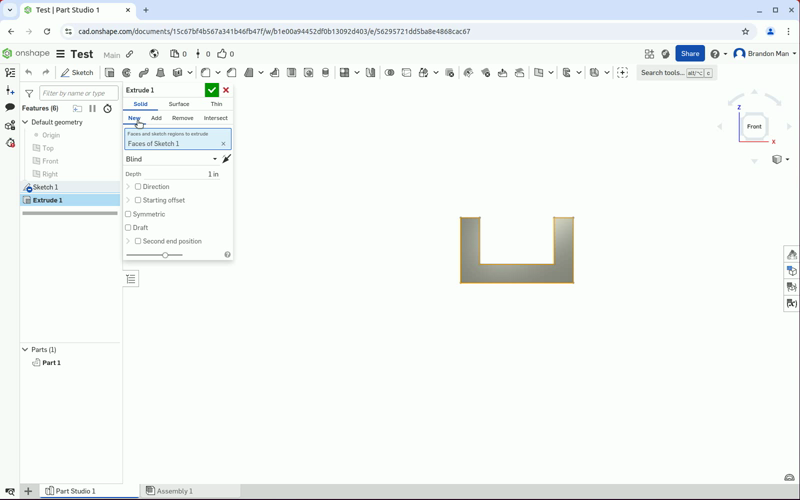
key(tab, 4)
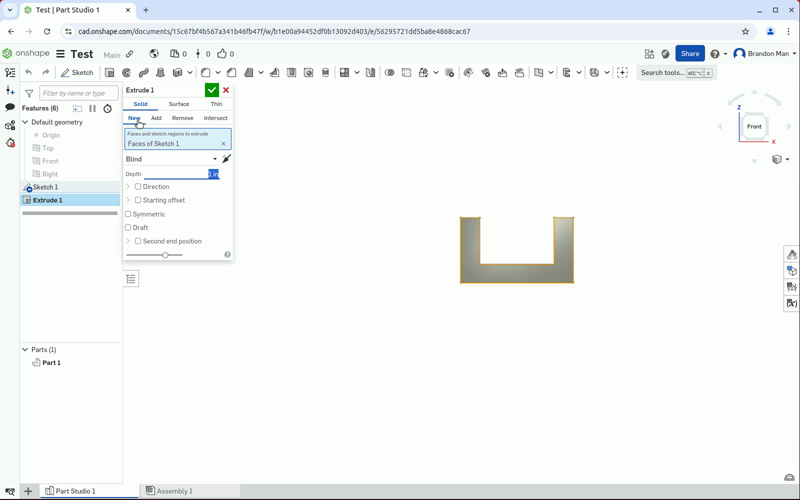
text(11.554)
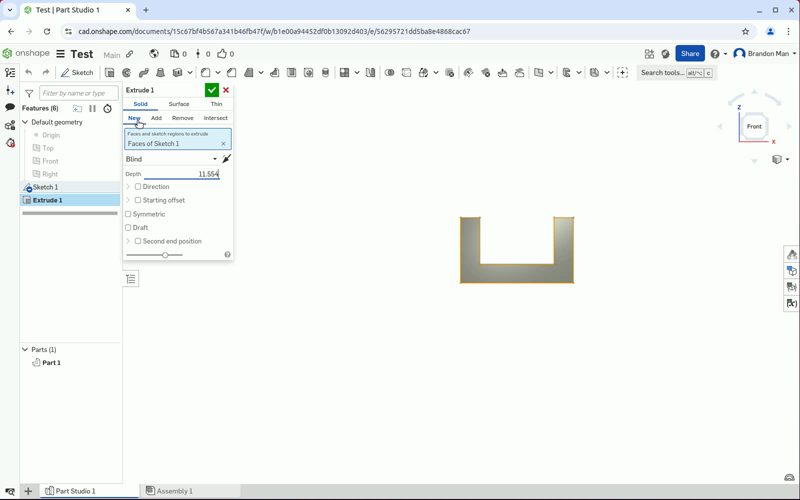
key(enter)
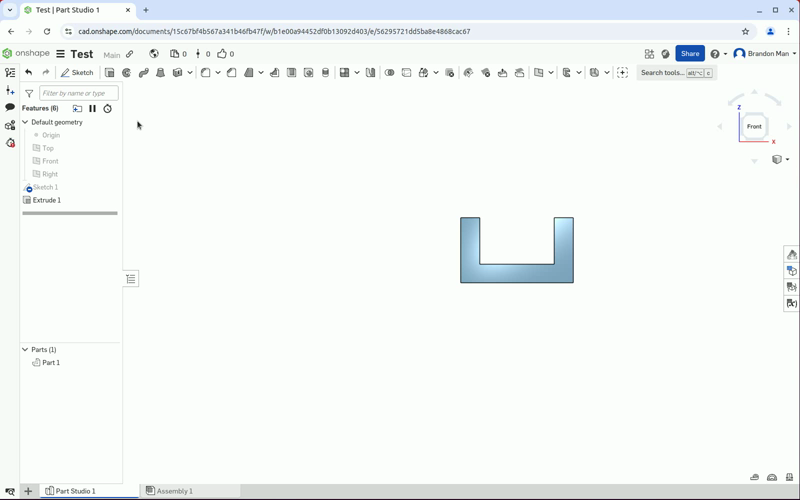
key(shift+h)
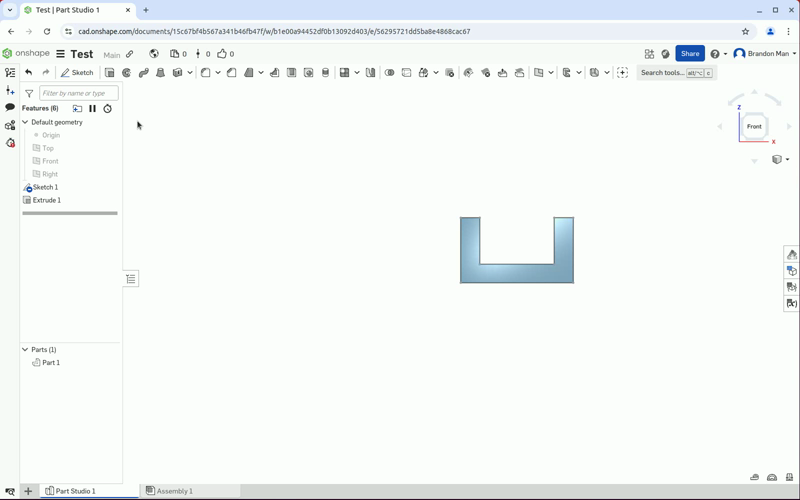
key(shift+h)
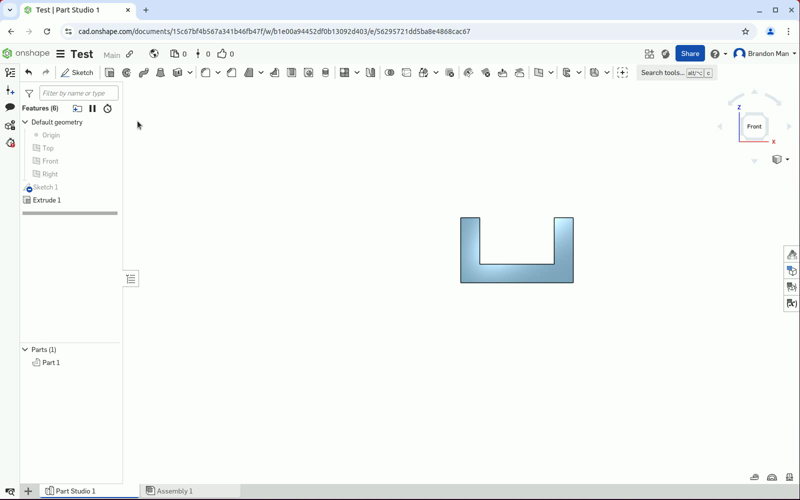
mouse_move(73, 189)
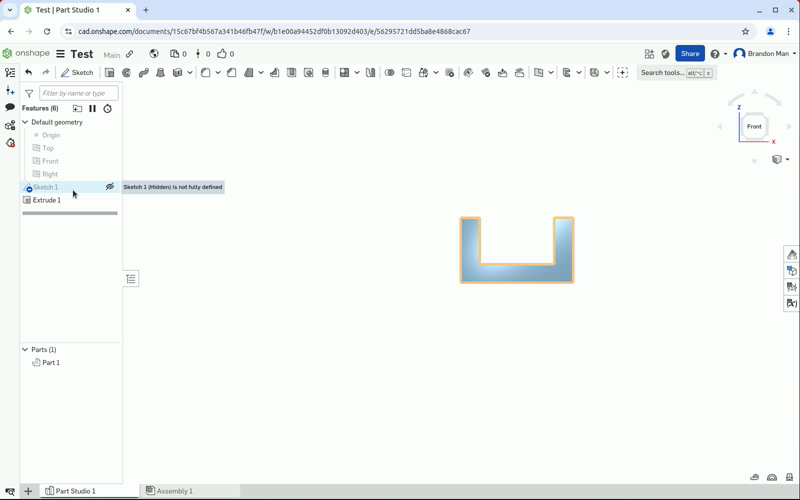
click(73, 189)
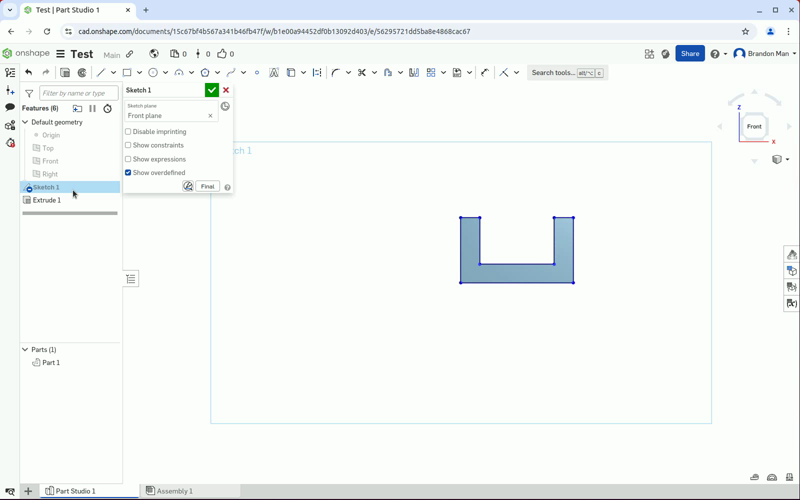
mouse_move(229, 92)
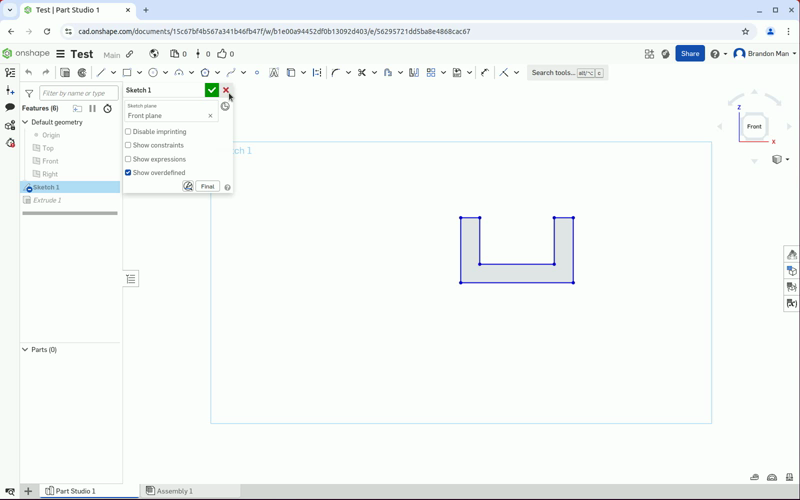
click(229, 92)
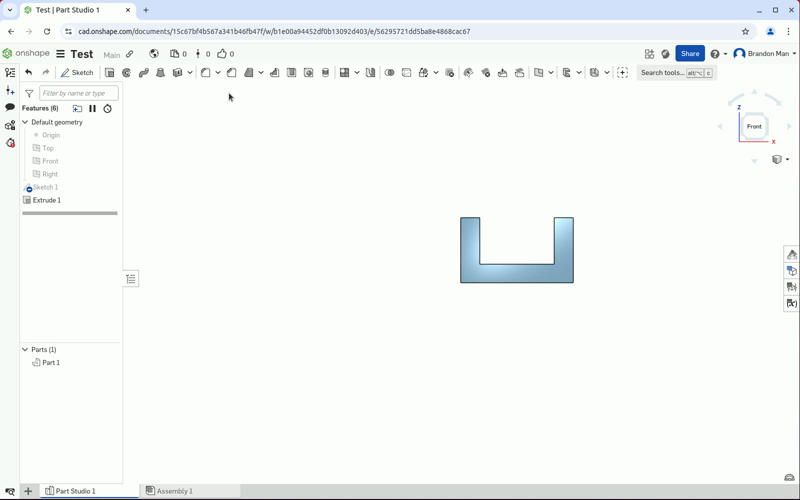
mouse_move(73, 352)
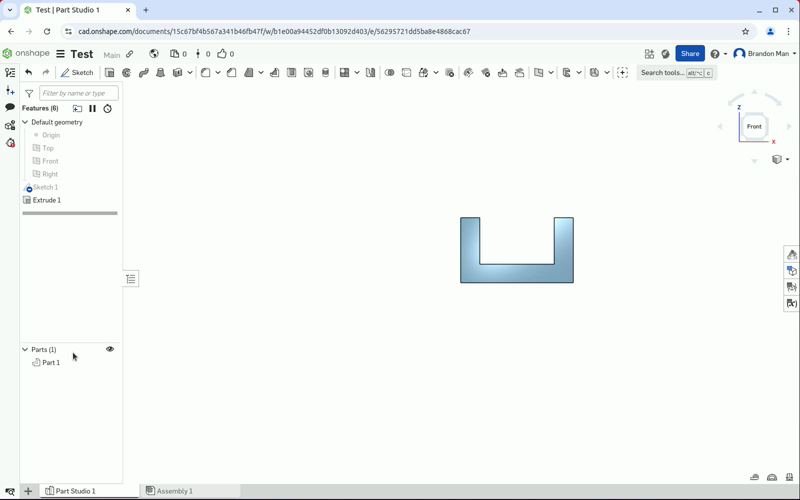
key(y)
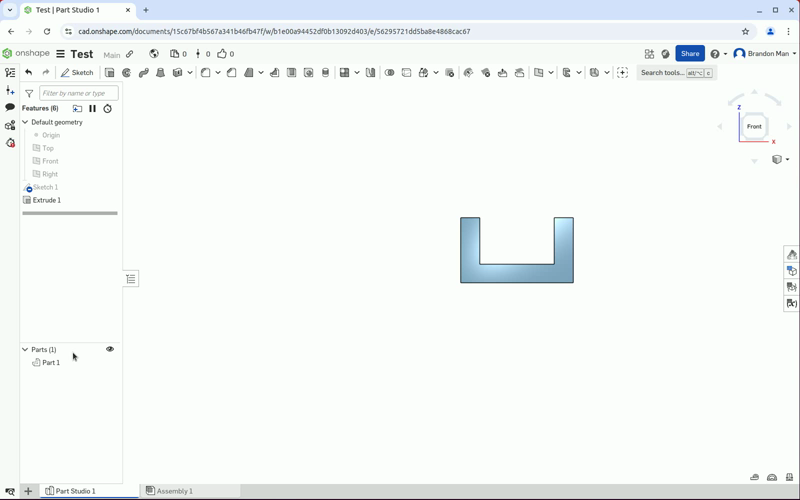
key(shift+p)
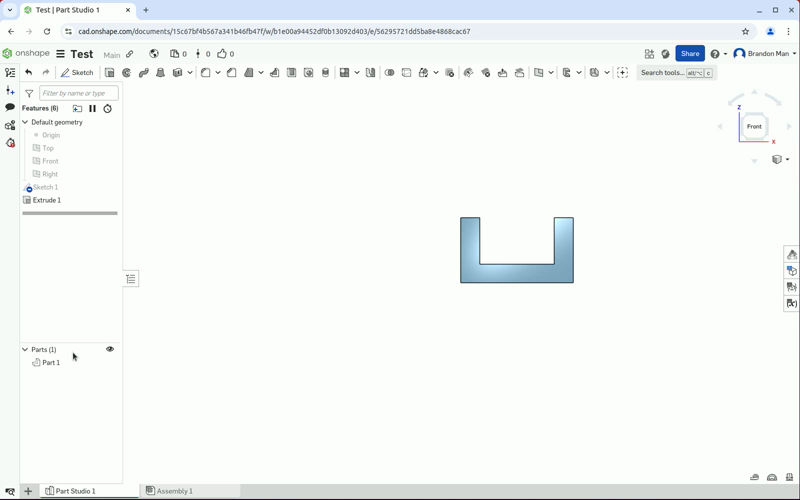
key(space)
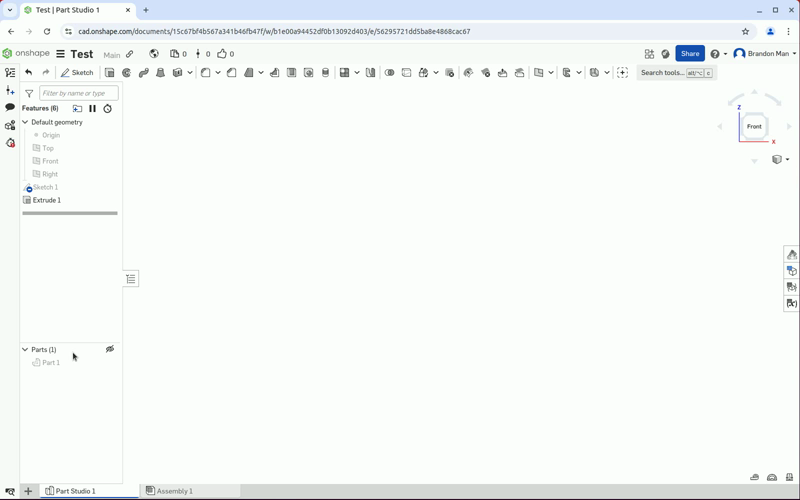
key_down(shift)
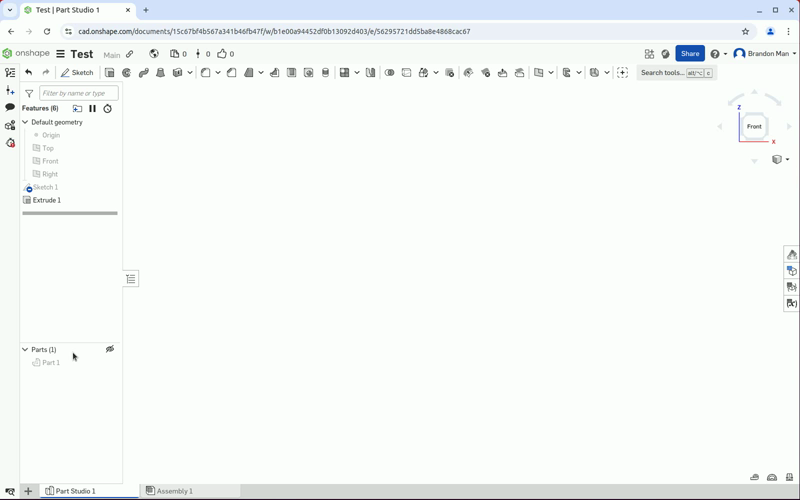
key(left)
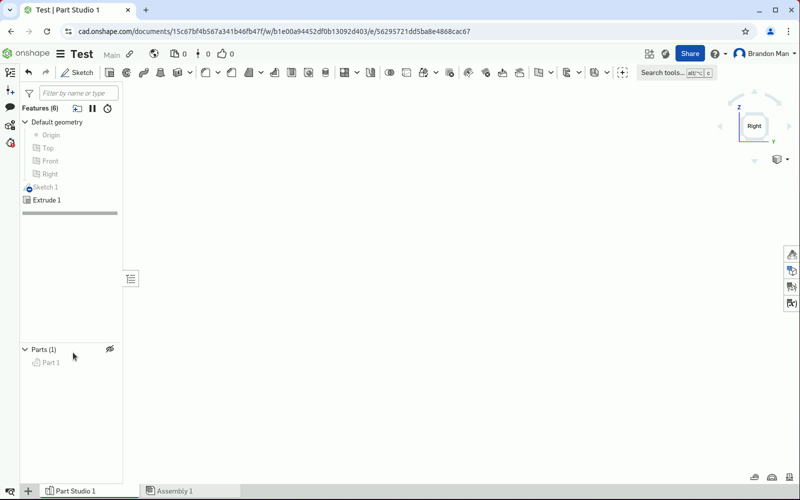
key_up(shift)
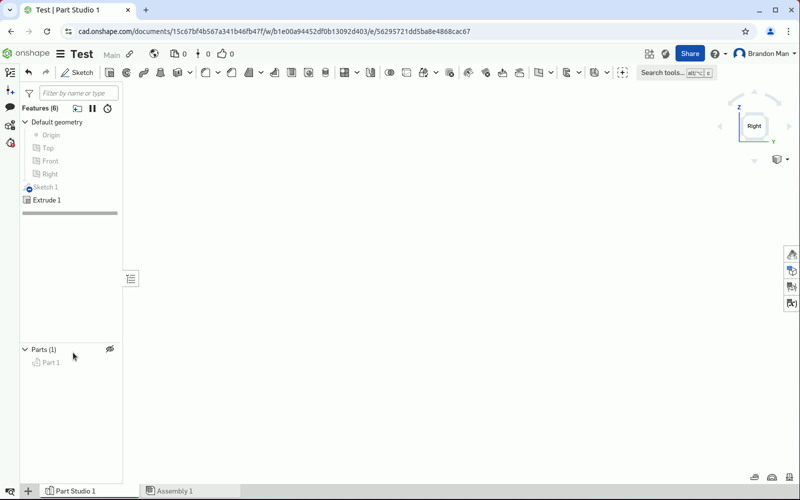
mouse_move(73, 352)
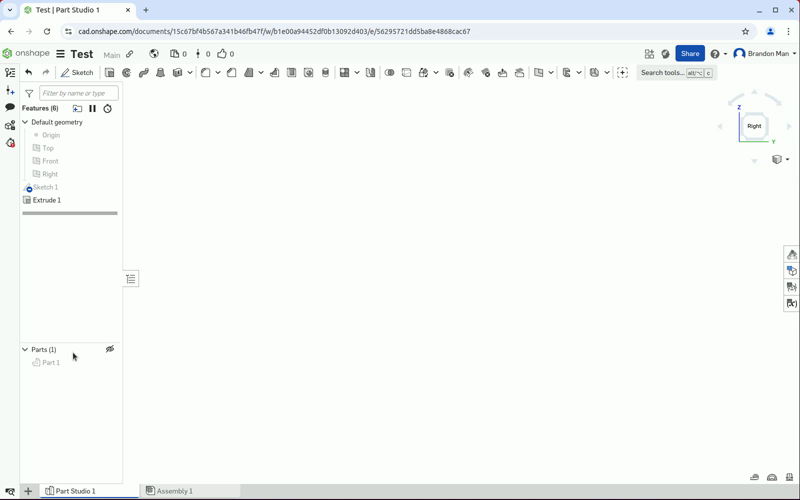
key(shift+y)
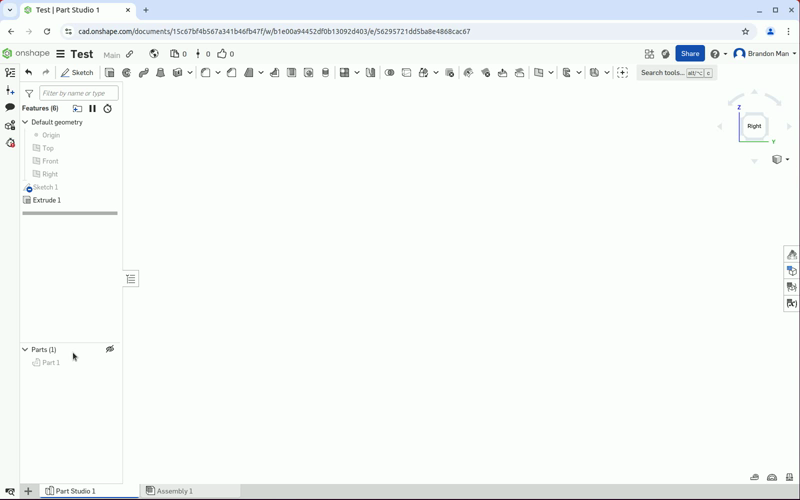
key(shift+s)
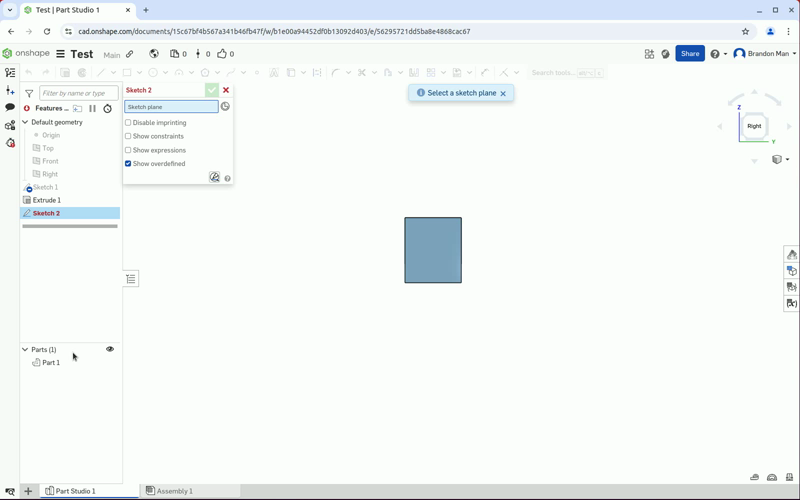
mouse_move(73, 176)
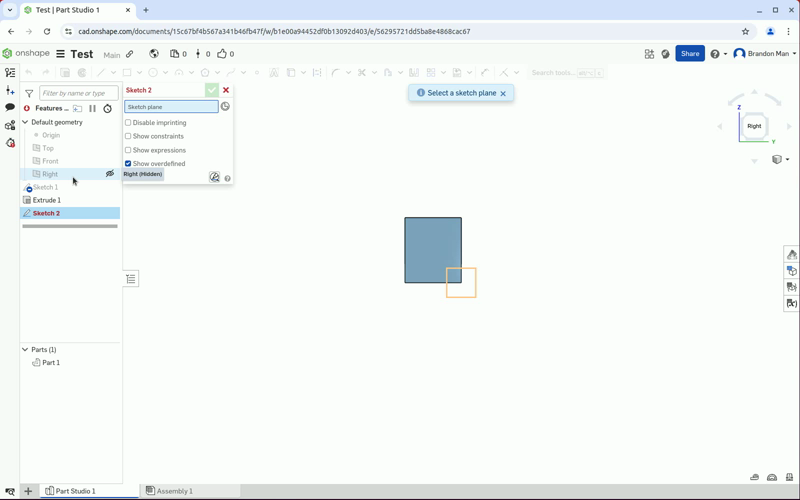
click(73, 176)
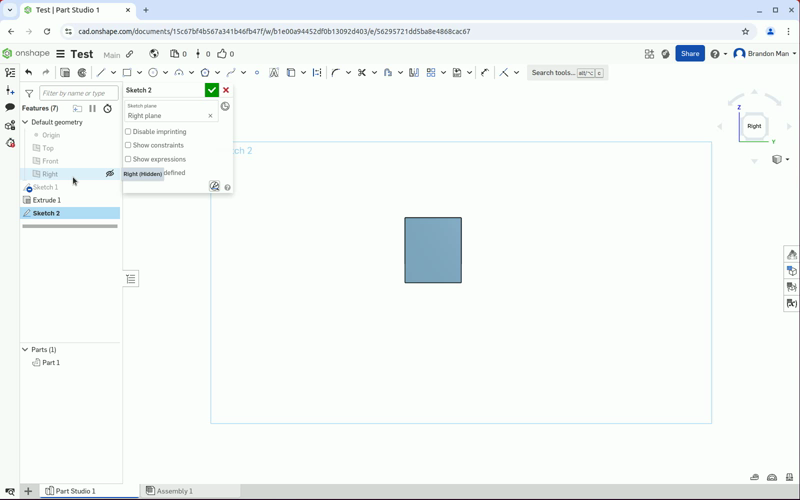
mouse_move(73, 352)
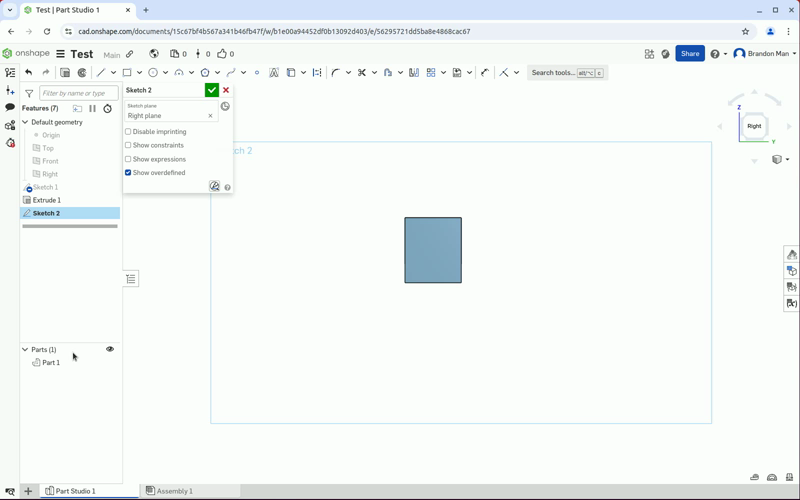
key(y)
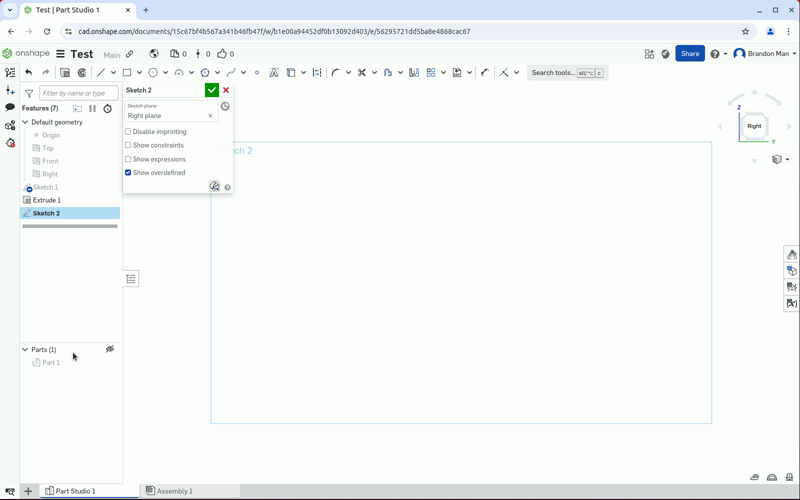
key(l)
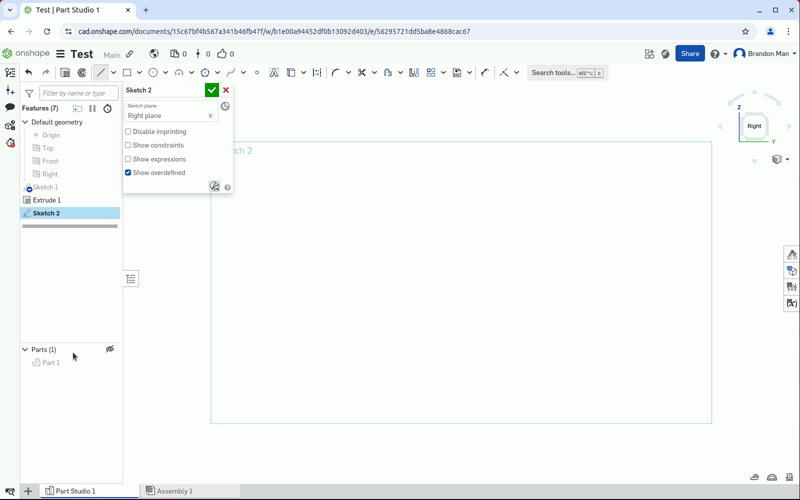
key_down(shift)
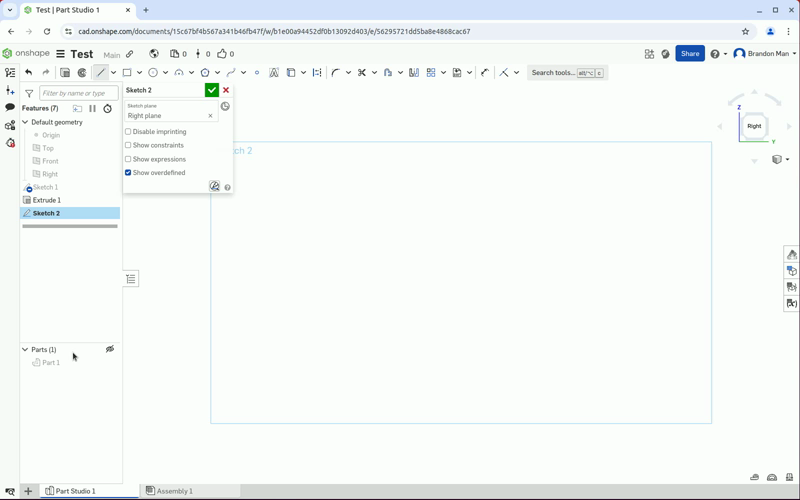
mouse_move(404, 217)
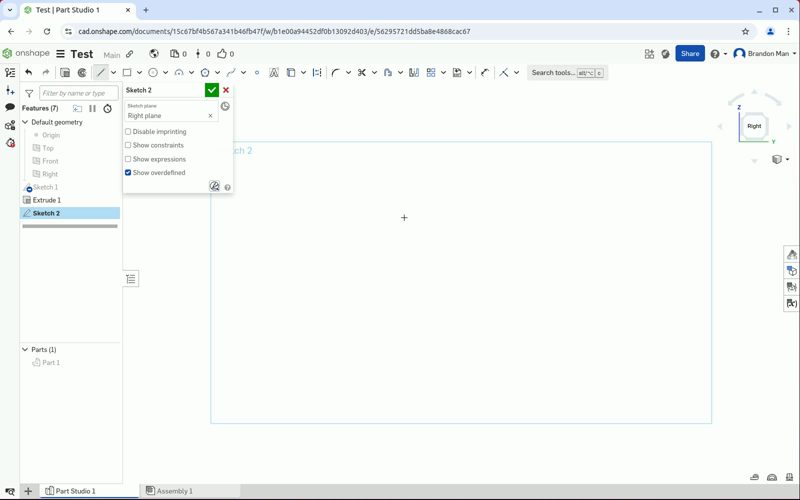
click(404, 217)
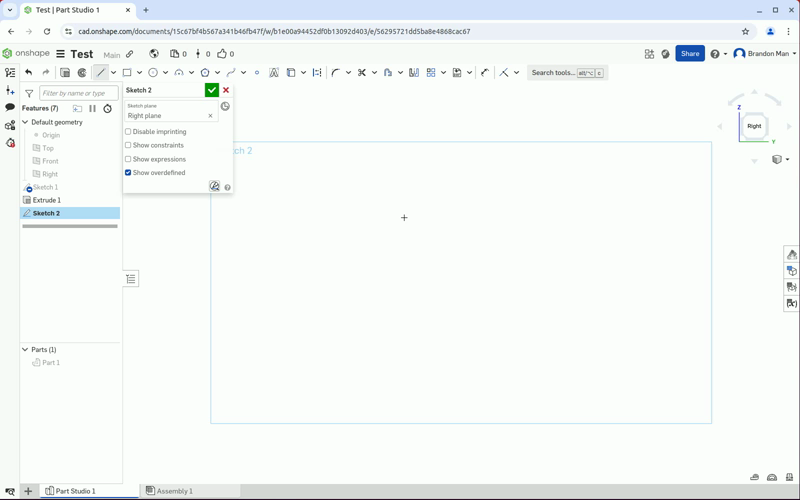
key_up(shift)
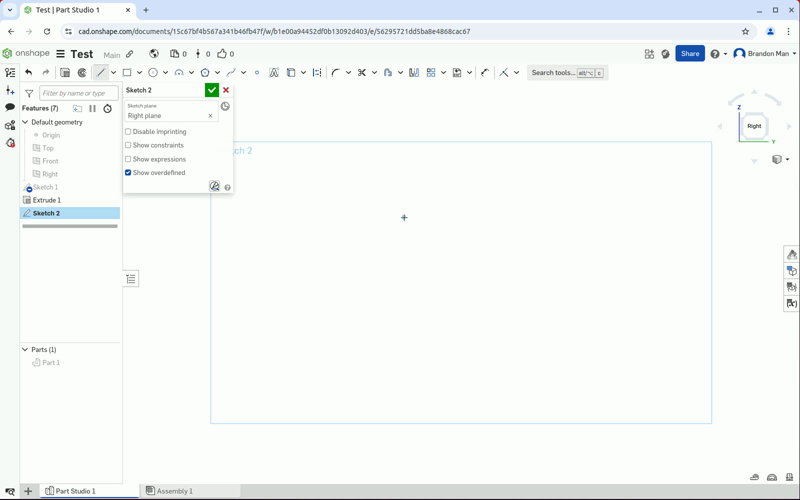
key_down(shift)
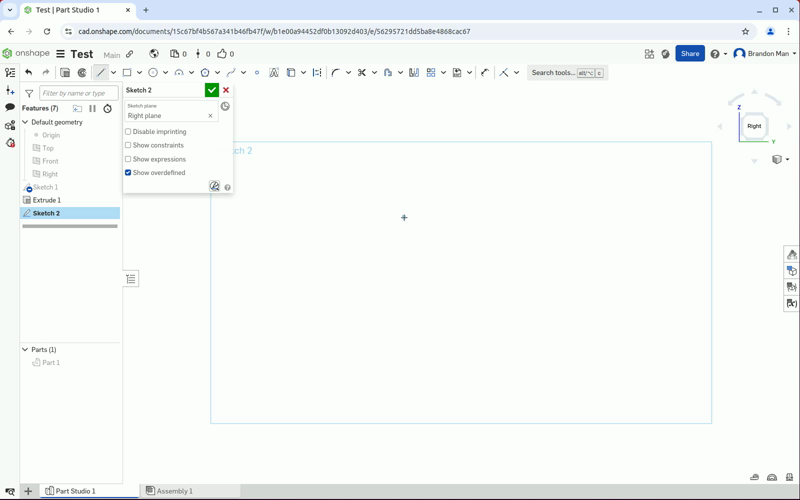
mouse_move(434, 217)
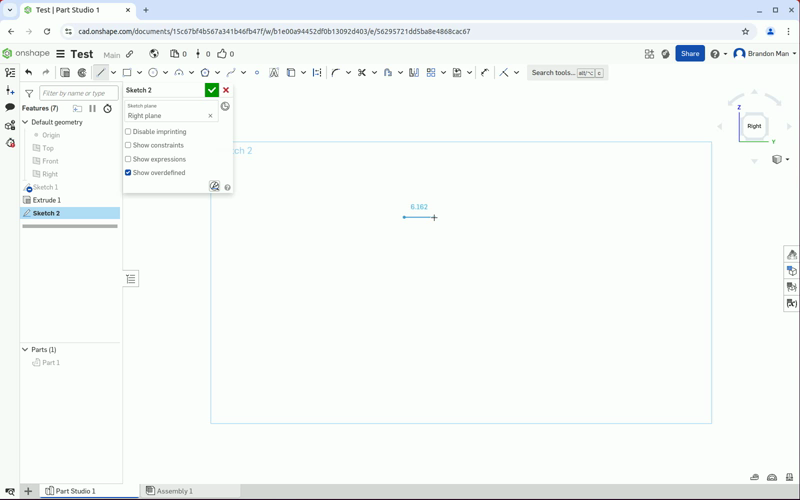
mouse_move(461, 217)
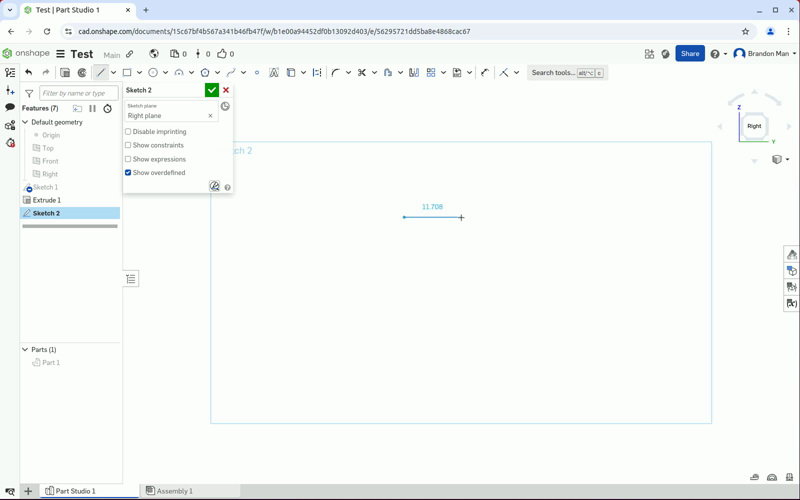
click(461, 217)
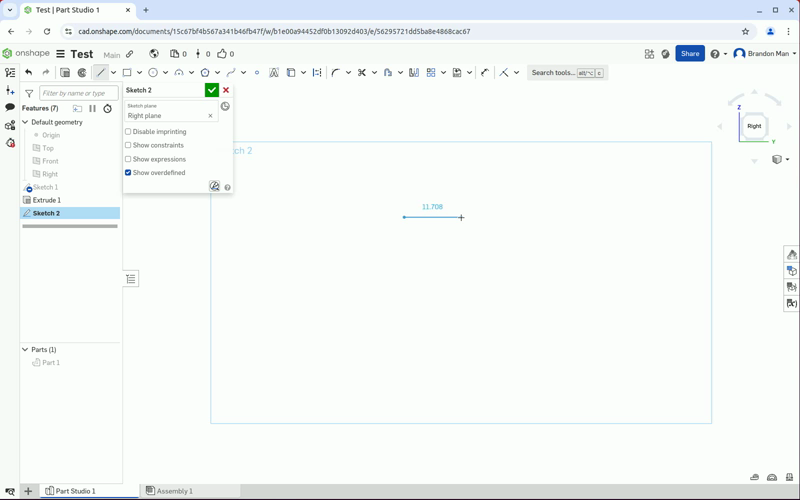
key_up(shift)
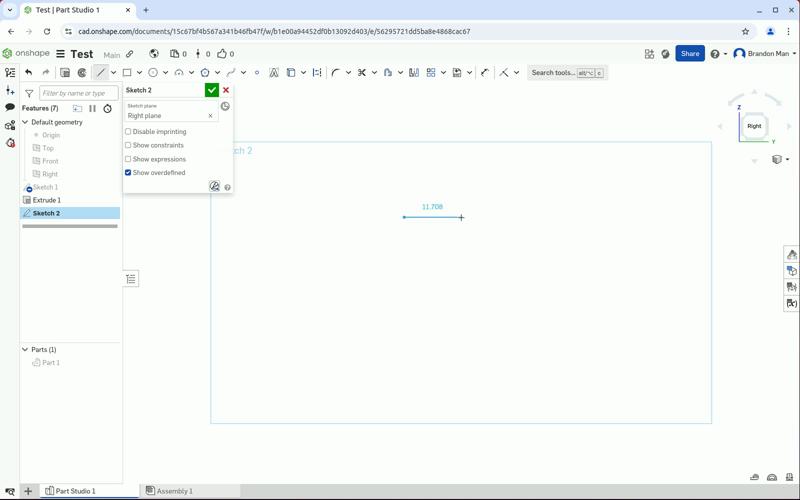
key(esc)
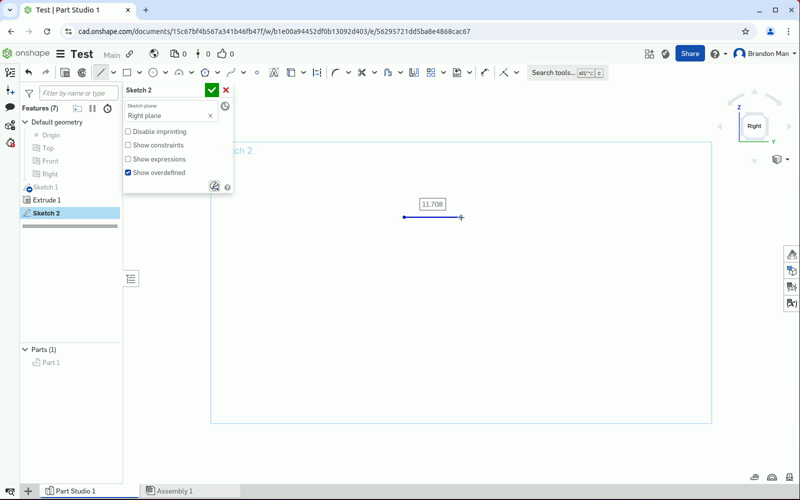
key(a)
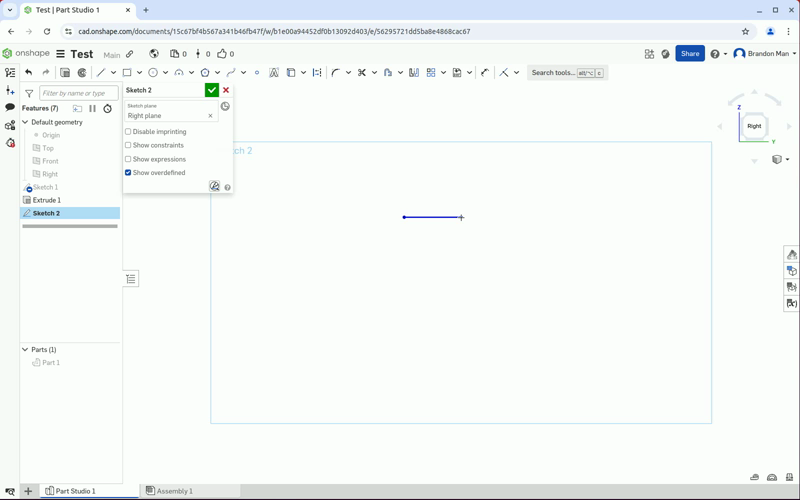
mouse_move(461, 217)
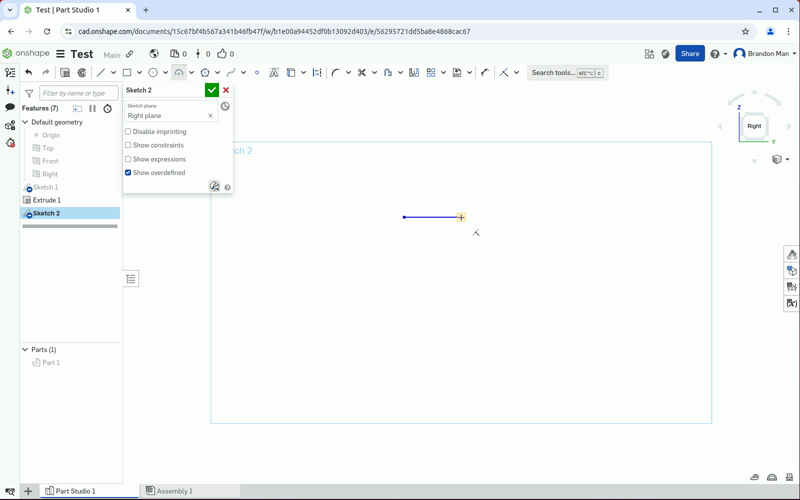
click(461, 217)
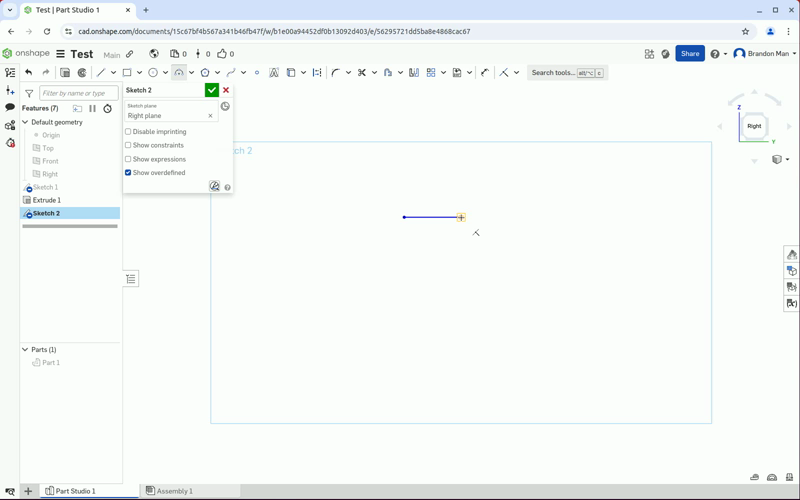
mouse_move(404, 217)
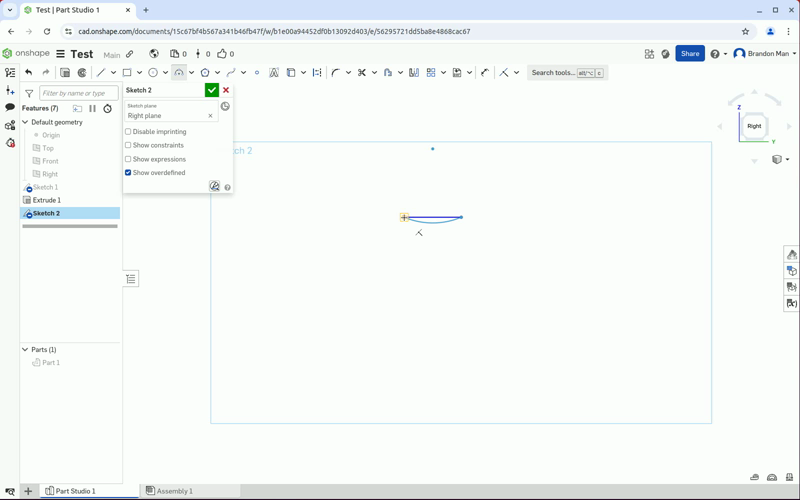
click(404, 217)
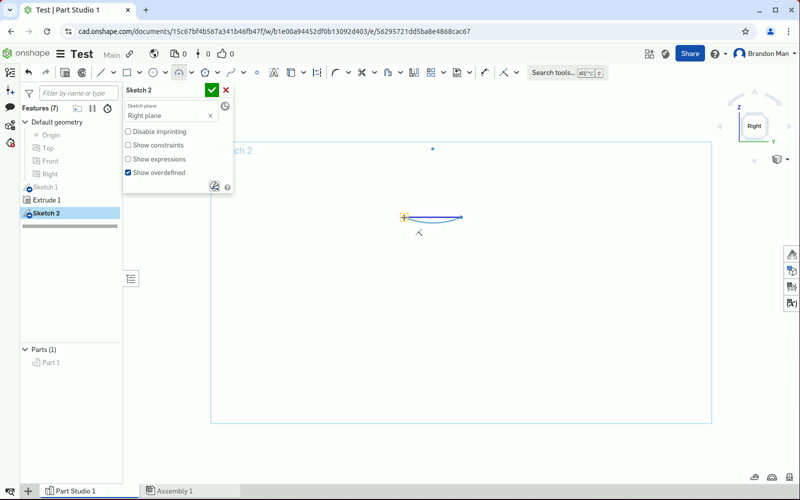
key_down(shift)
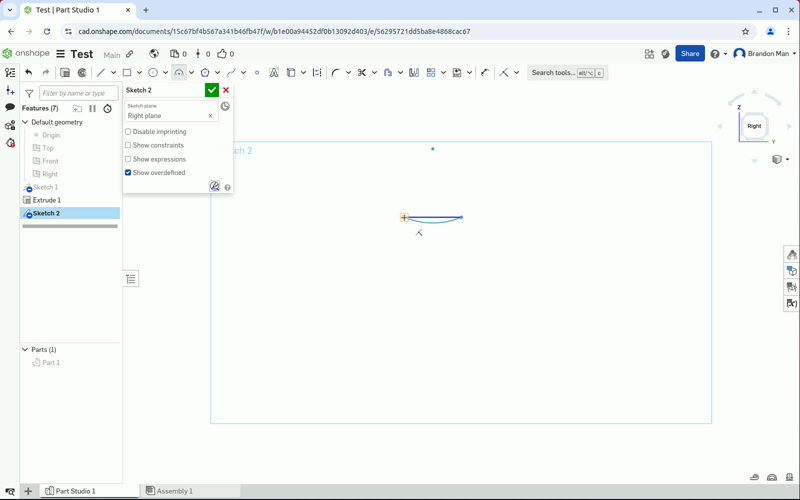
mouse_move(432, 188)
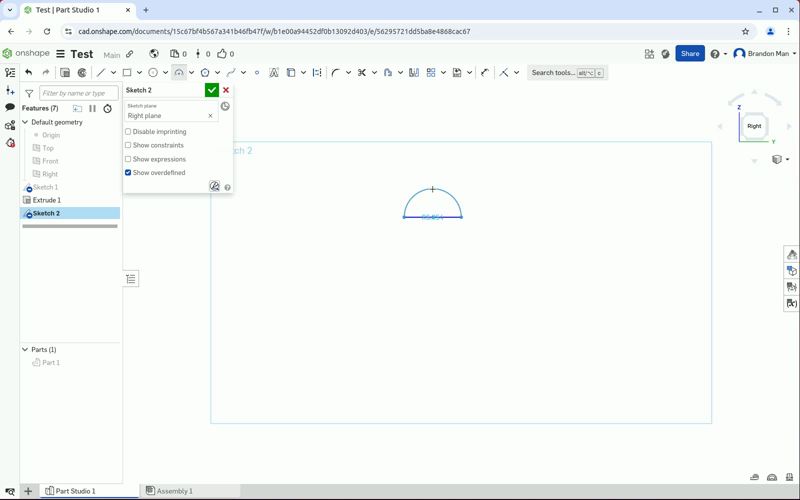
click(432, 188)
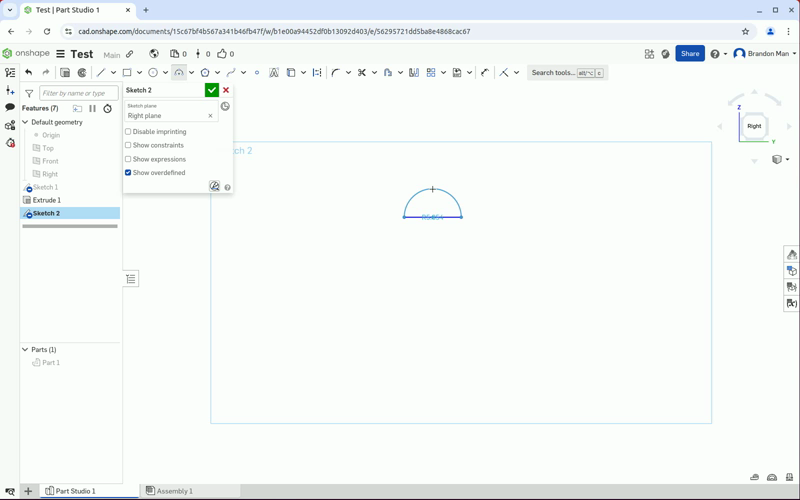
key_up(shift)
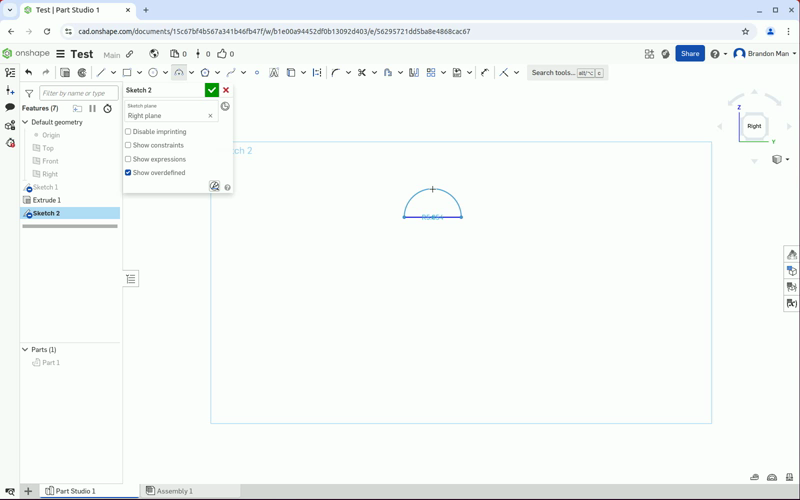
key(esc)
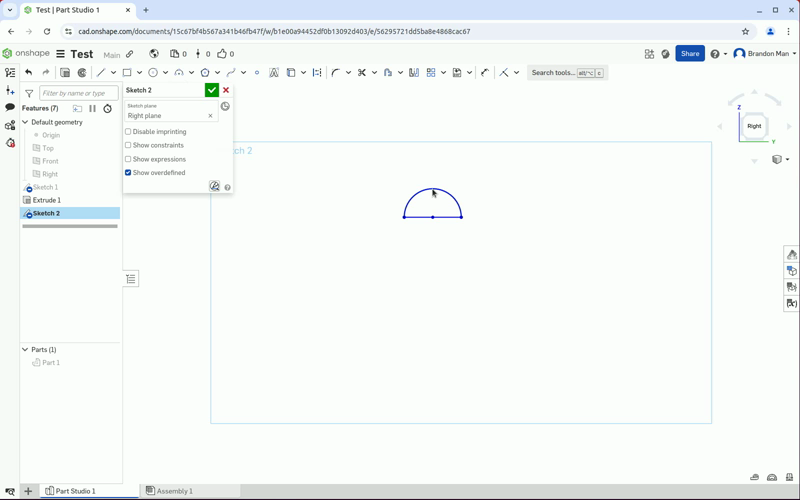
mouse_move(428, 204)
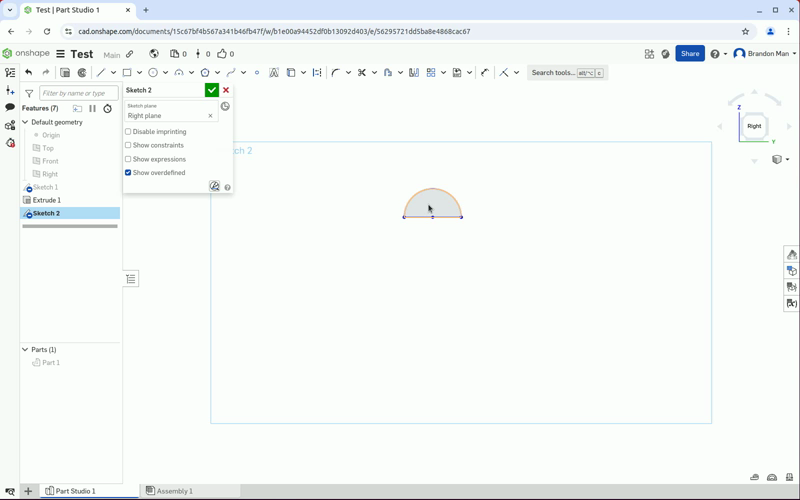
scroll(6)
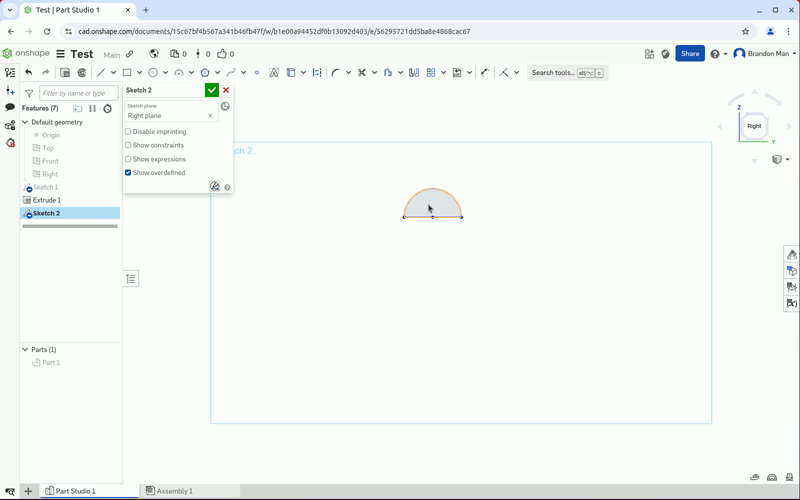
scroll(6)
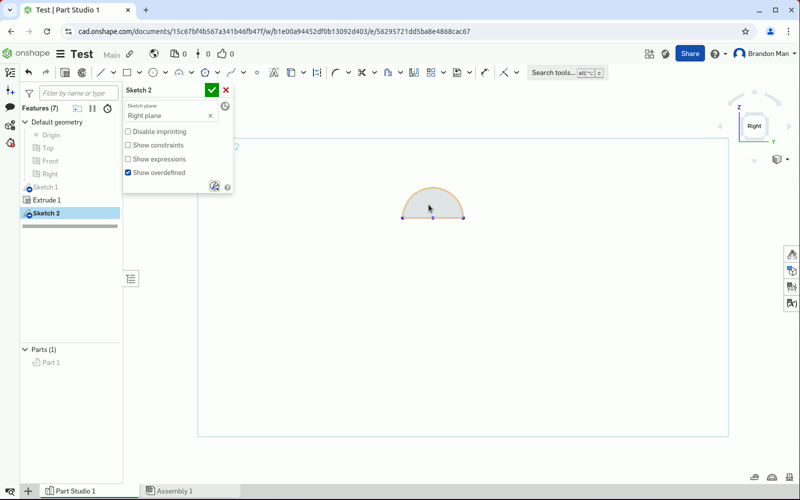
scroll(6)
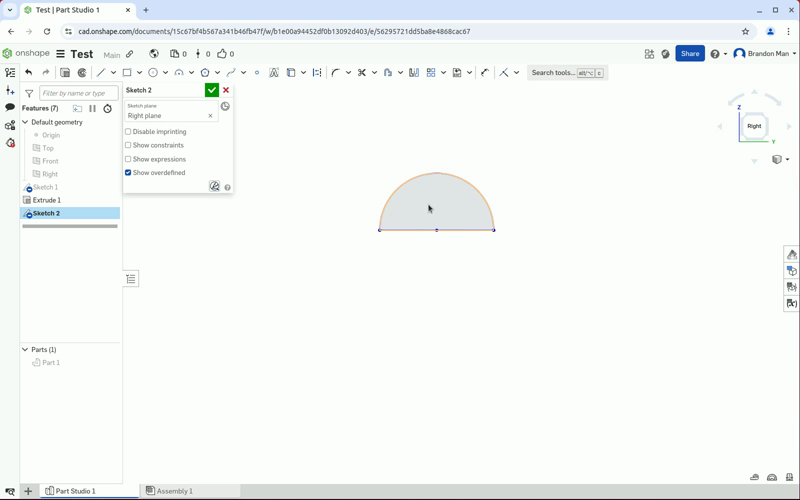
scroll(6)
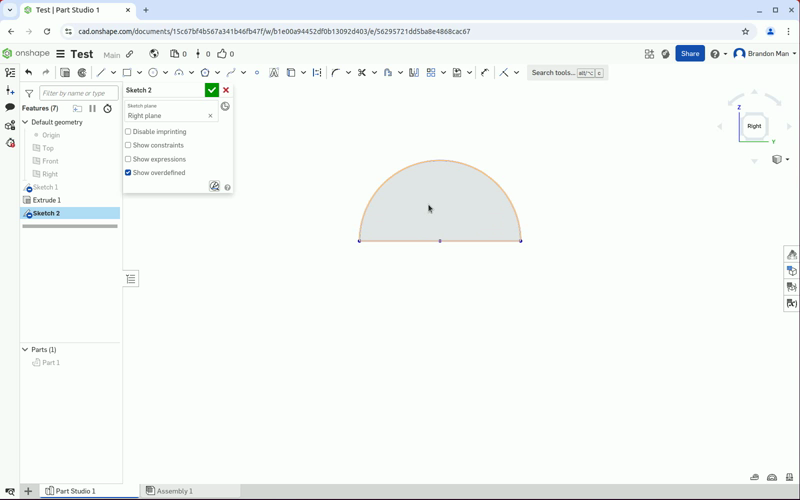
scroll(6)
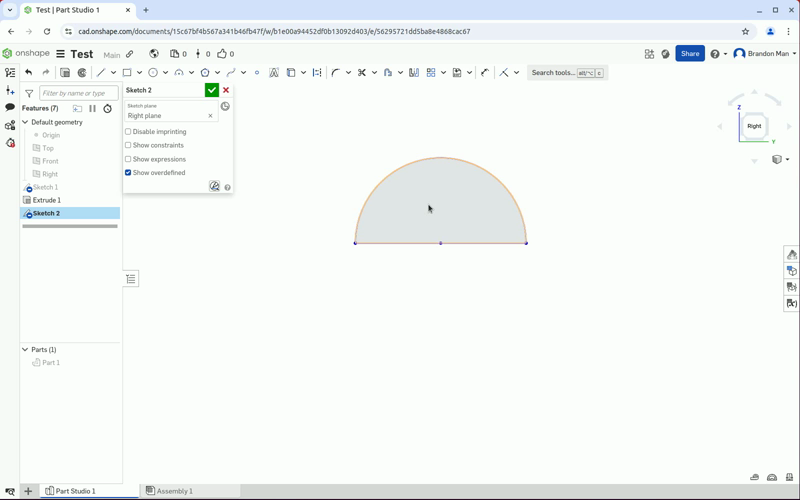
scroll(6)
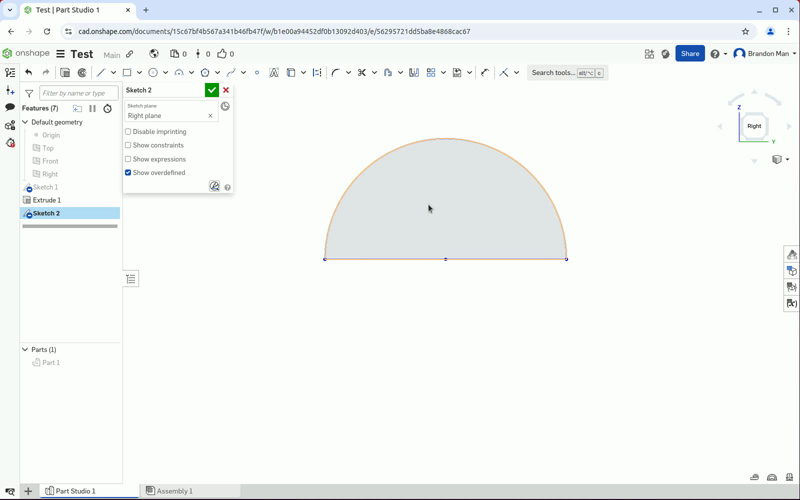
scroll(6)
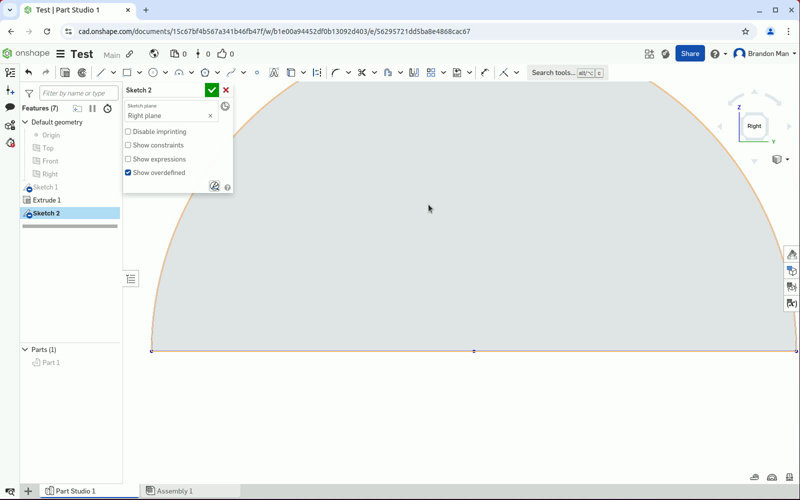
click(428, 204)
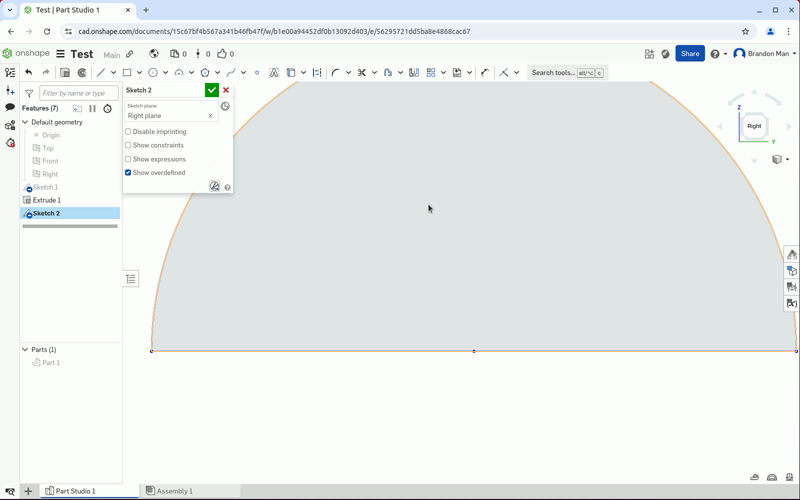
scroll(-6)
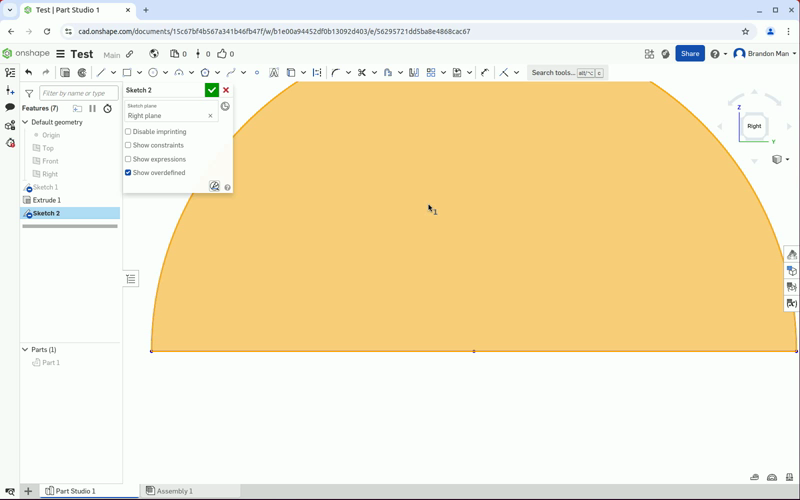
scroll(-6)
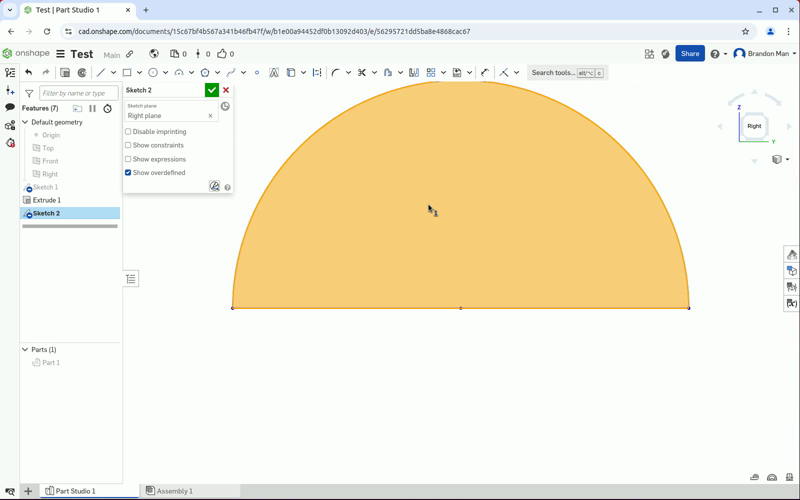
scroll(-6)
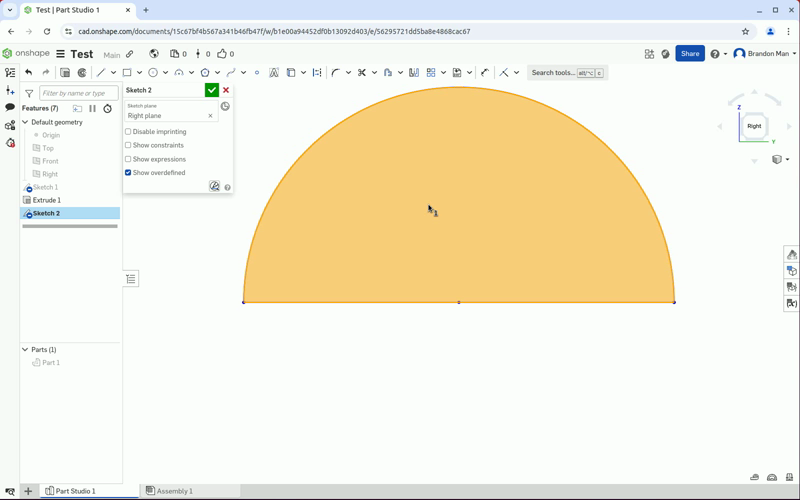
scroll(-6)
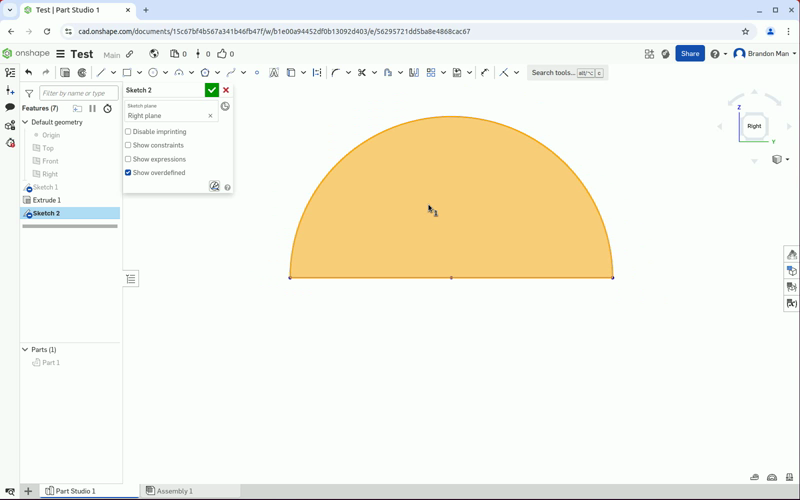
scroll(-6)
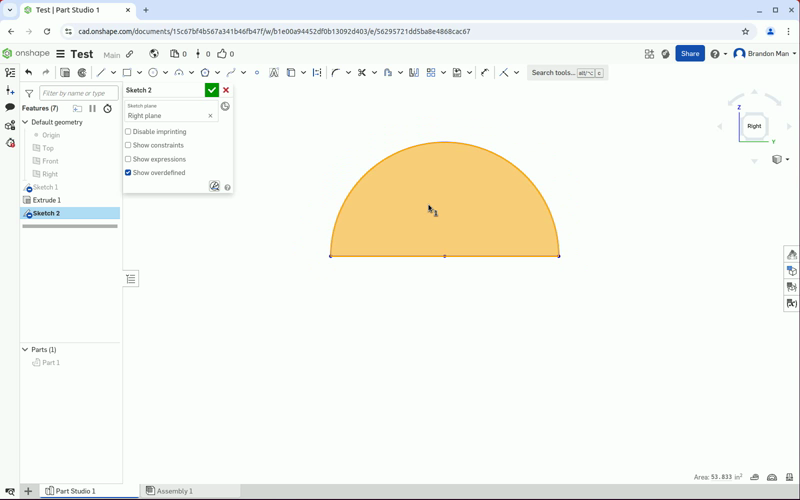
scroll(-6)
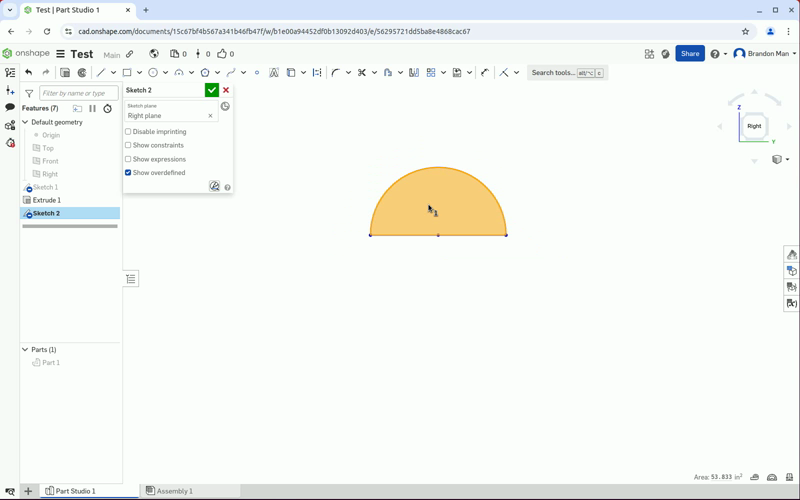
scroll(-6)
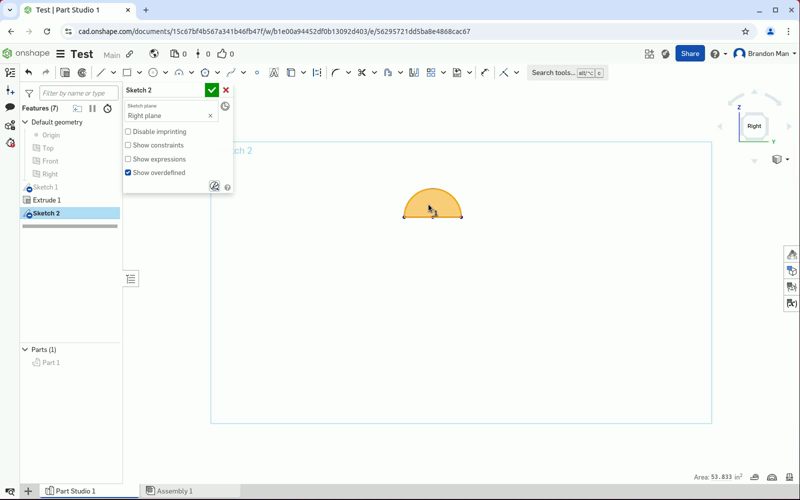
mouse_move(73, 352)
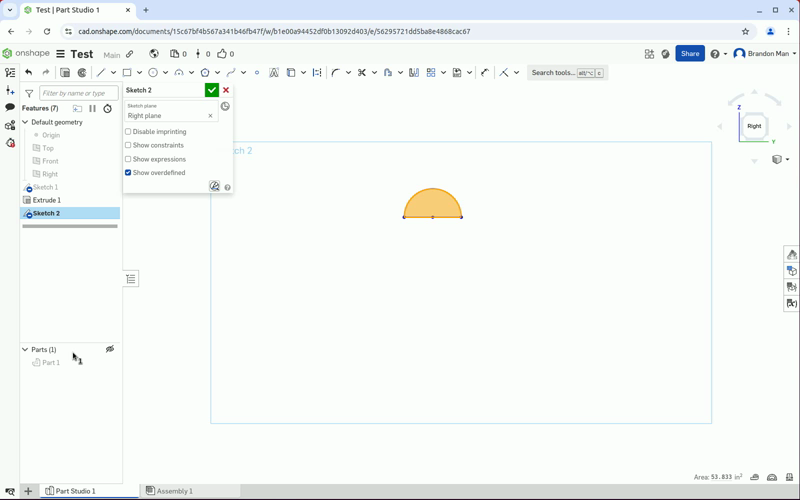
key(shift+y)
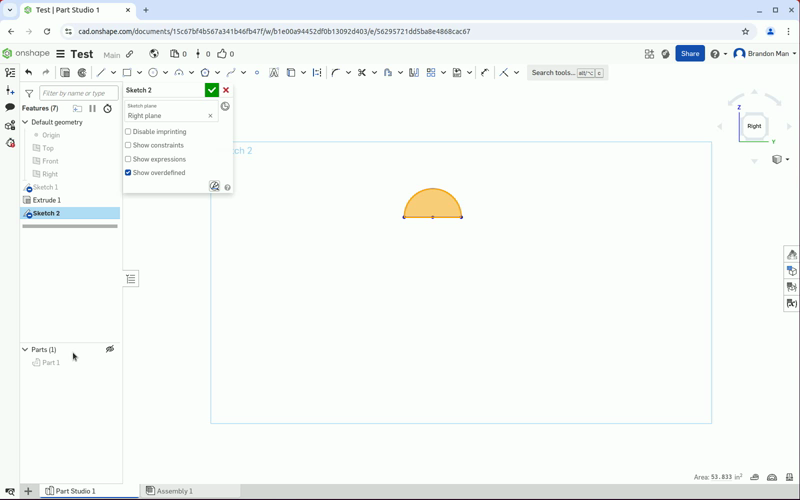
key(shift+e)
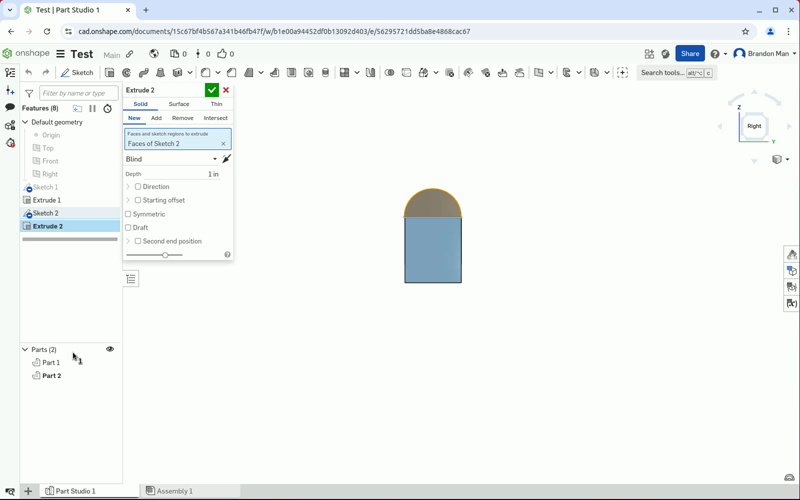
mouse_move(143, 106)
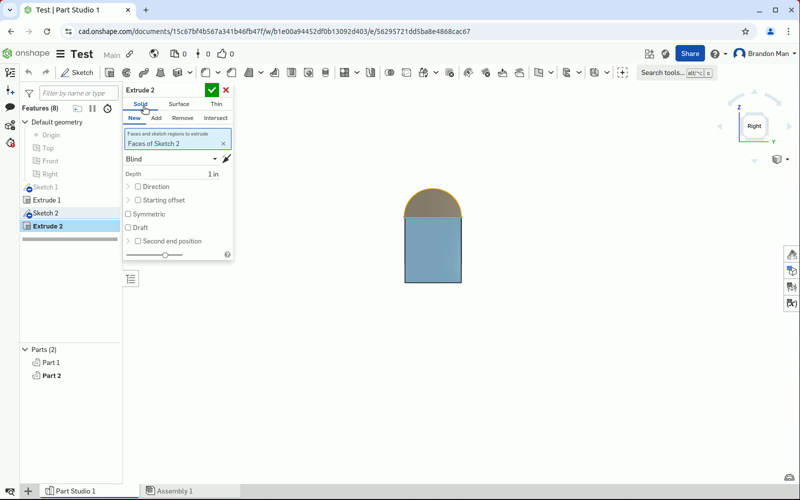
click(143, 106)
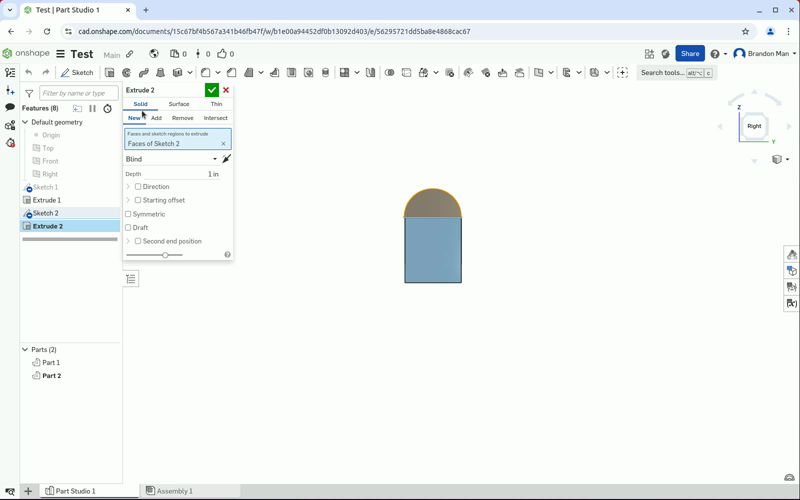
mouse_move(137, 120)
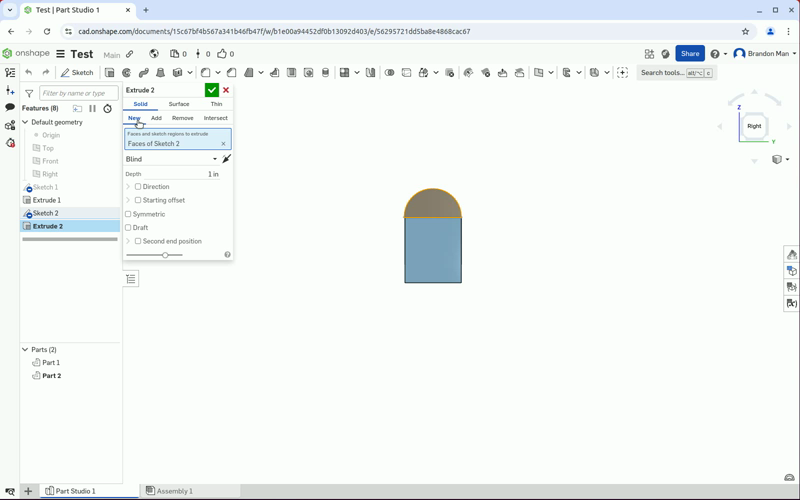
click(137, 120)
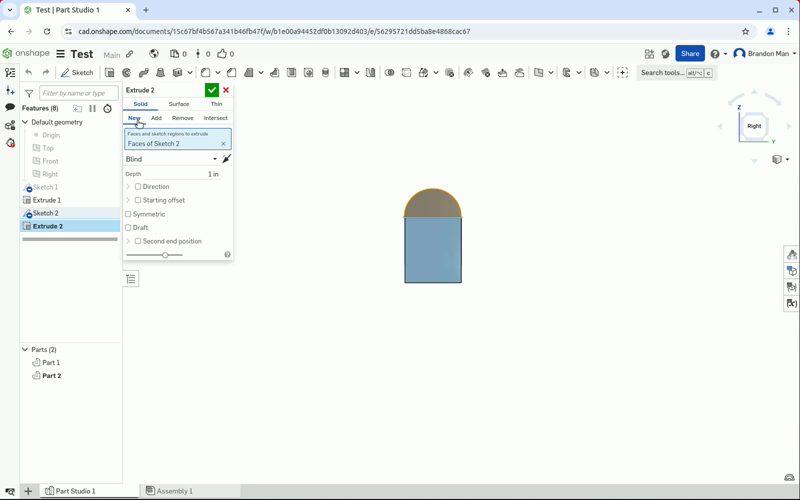
key(tab, 4)
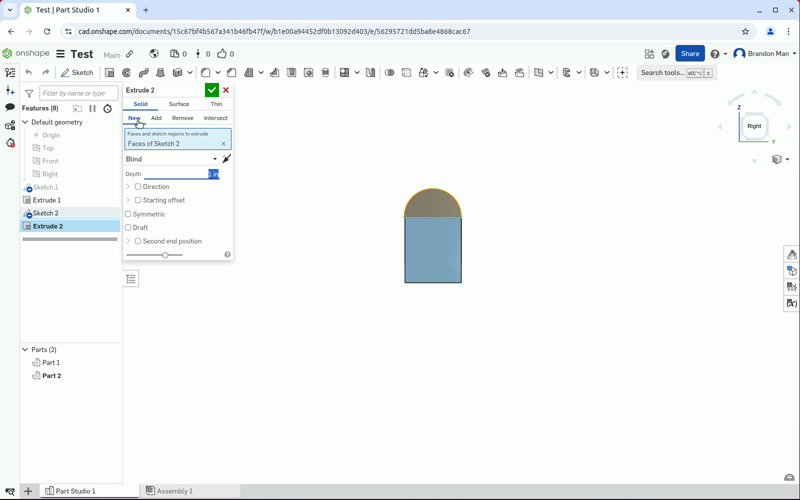
text(23.108)
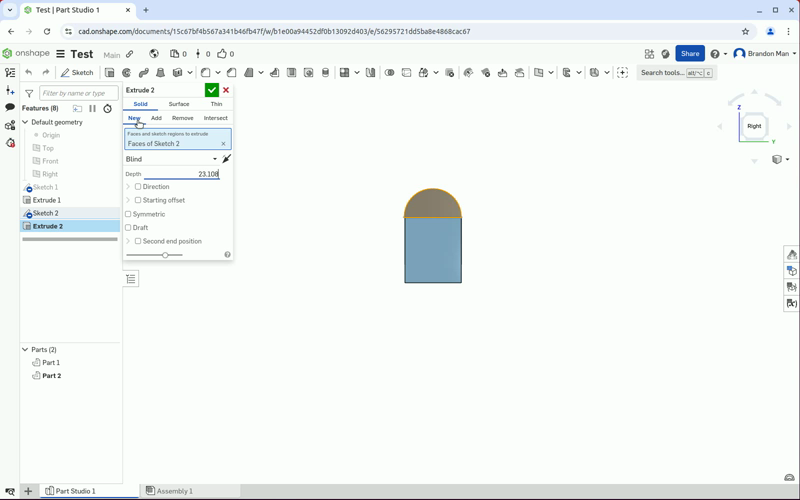
key(enter)
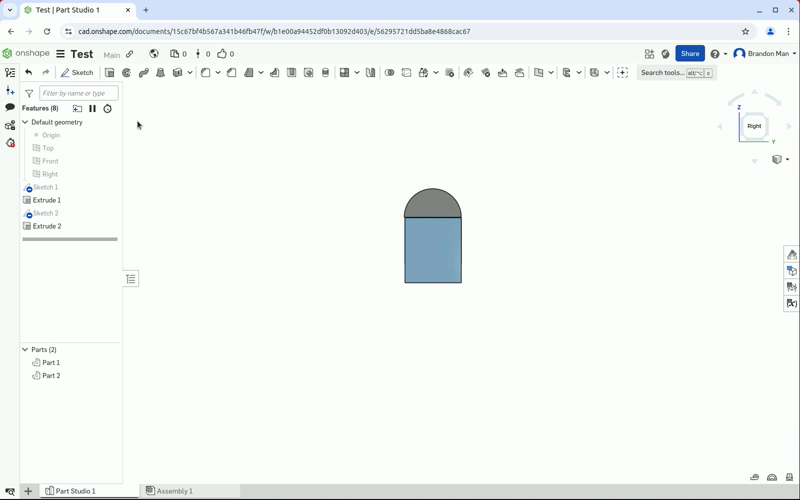
key(shift+h)
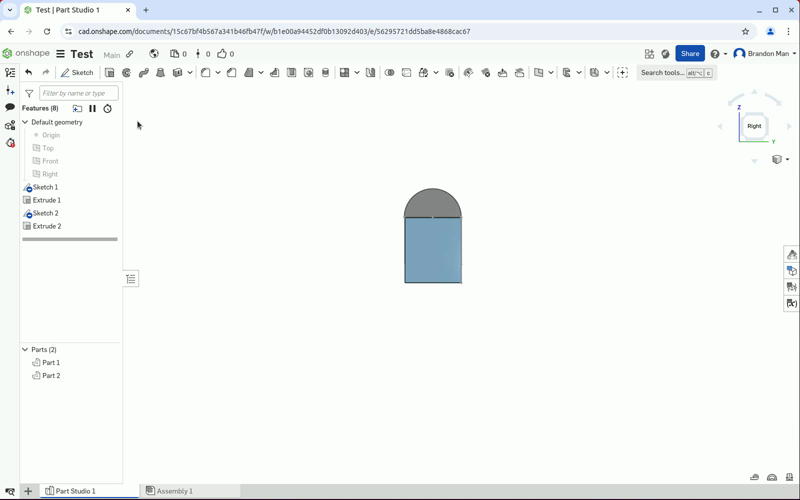
key(shift+h)
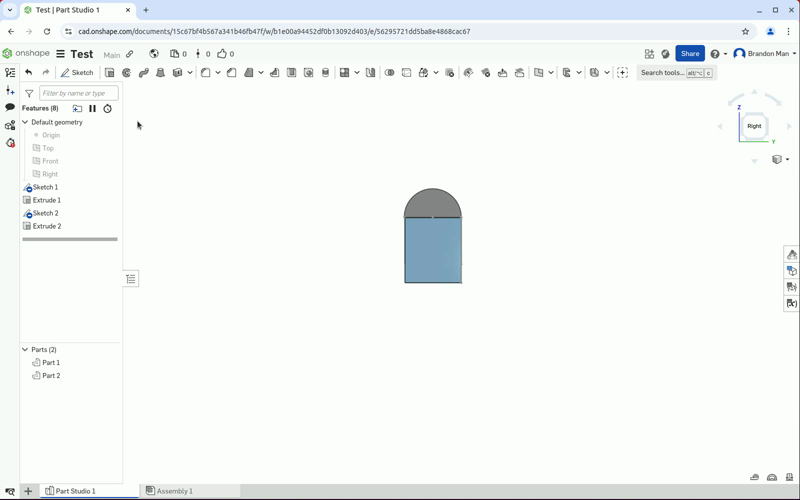
key(shift+7)
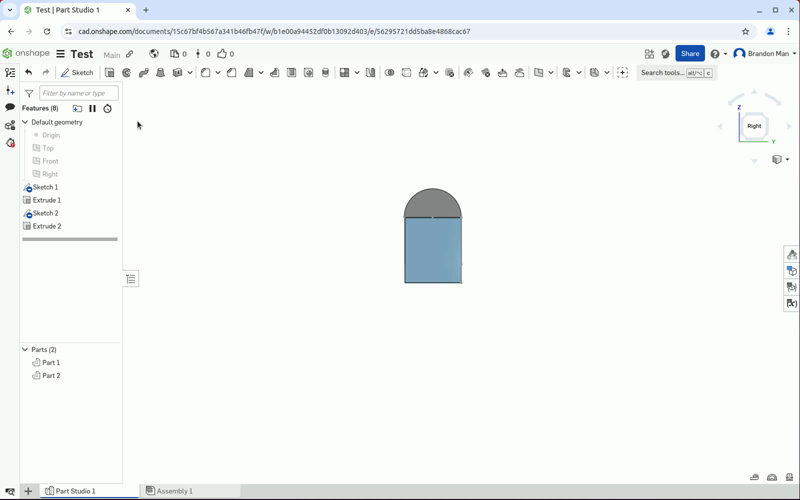
key(right, 2)
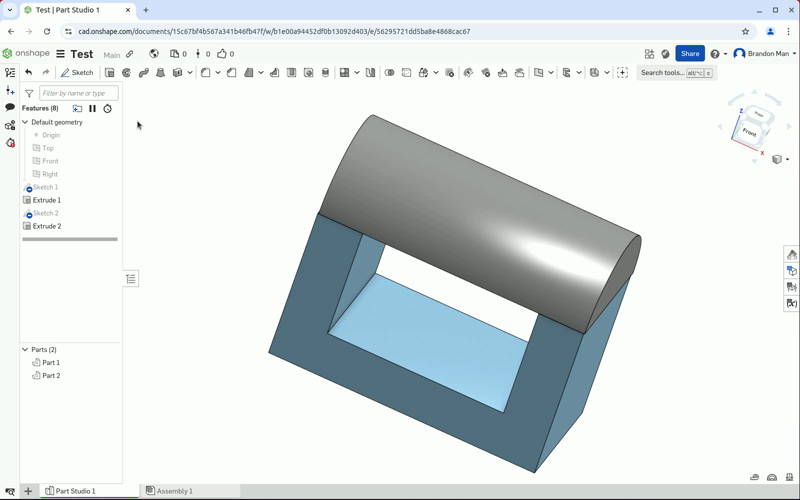
key(down, 2)
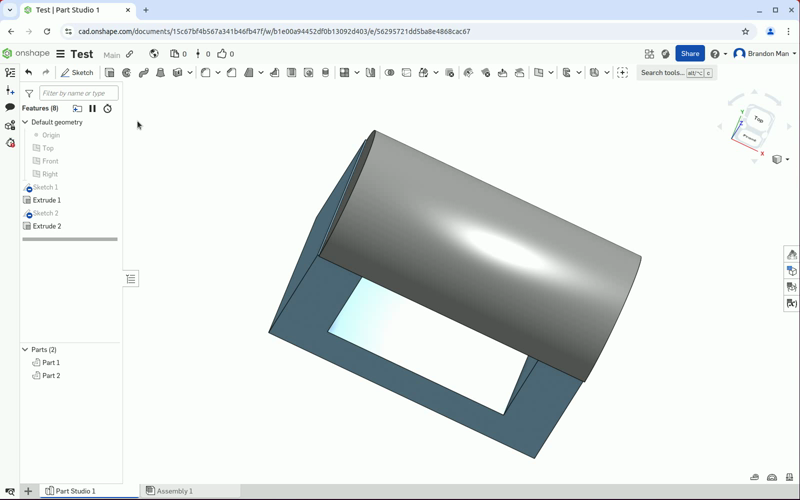
key(up, 2)
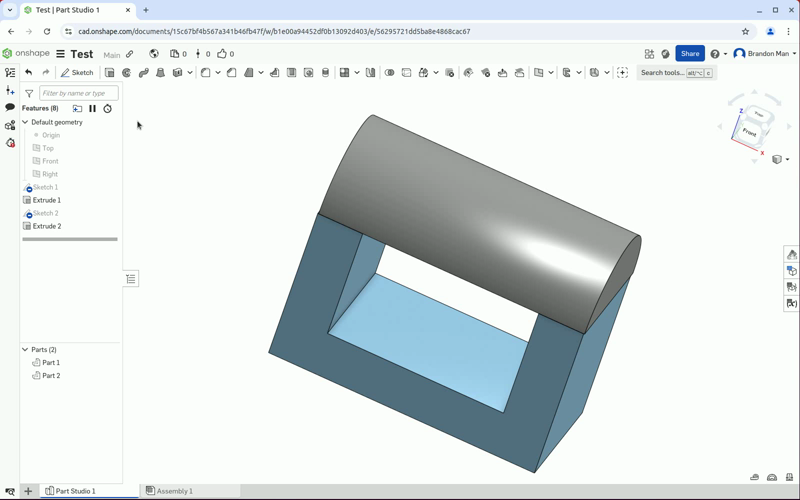
key(left, 2)
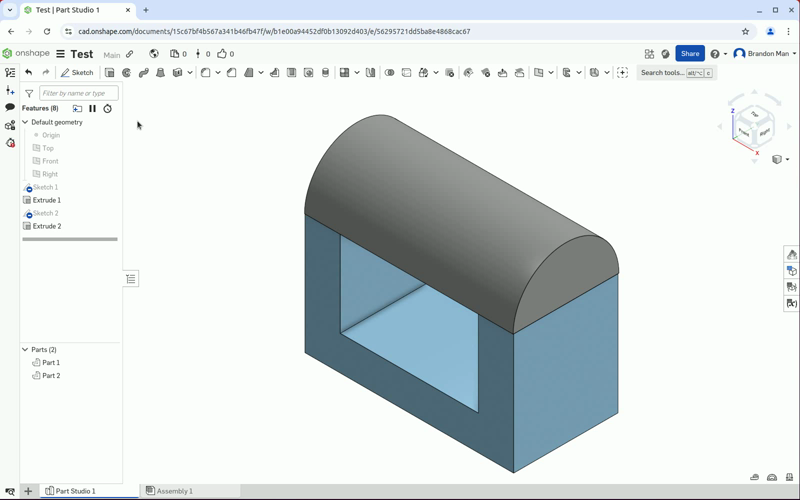
mouse_move(73, 189)
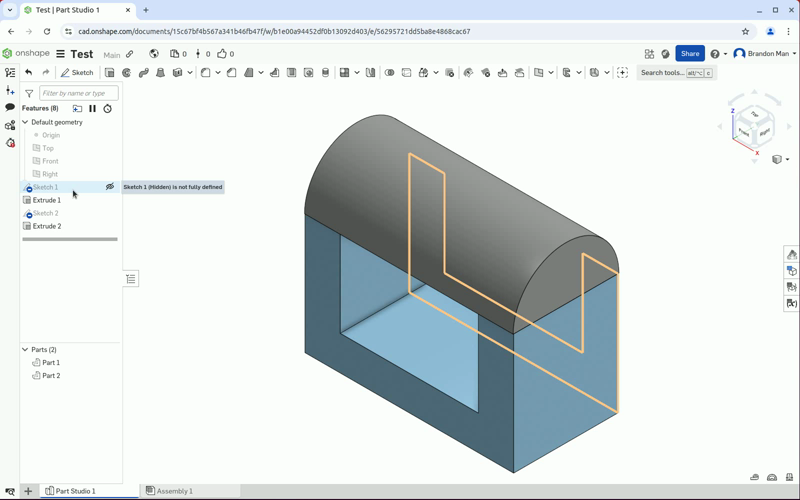
click(73, 189)